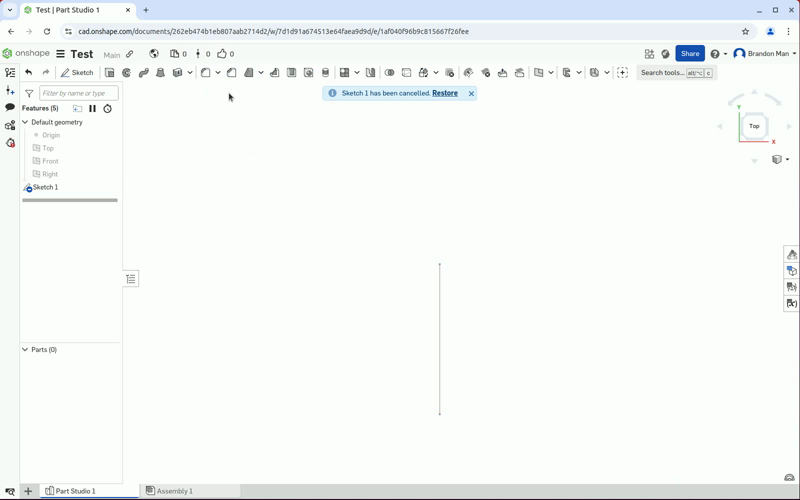
key(shift+h)
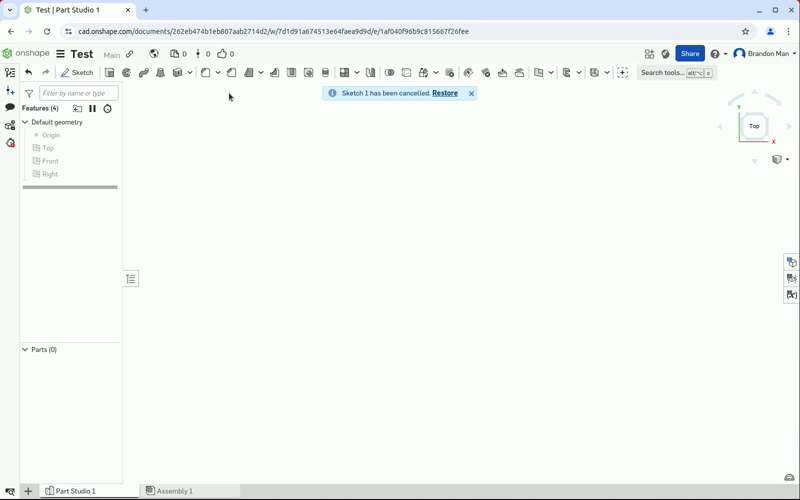
mouse_move(73, 352)
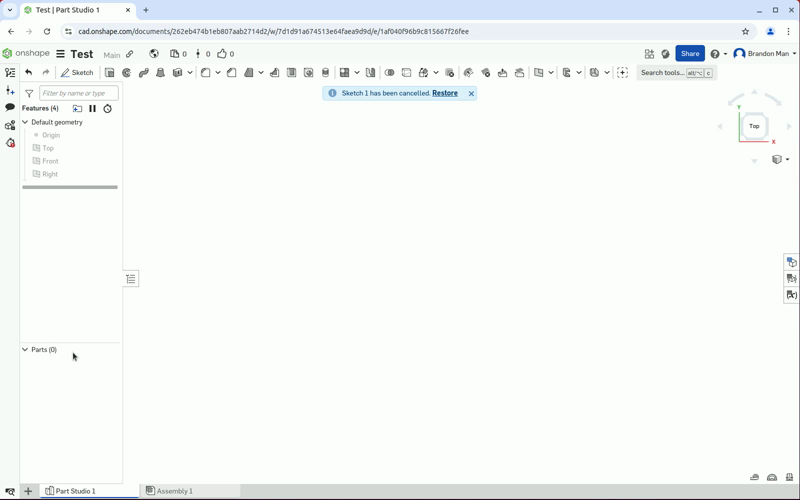
key(y)
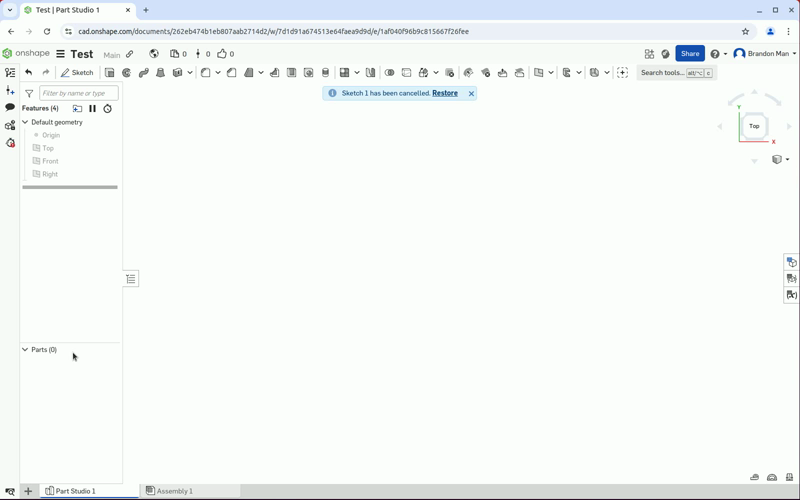
key(shift+p)
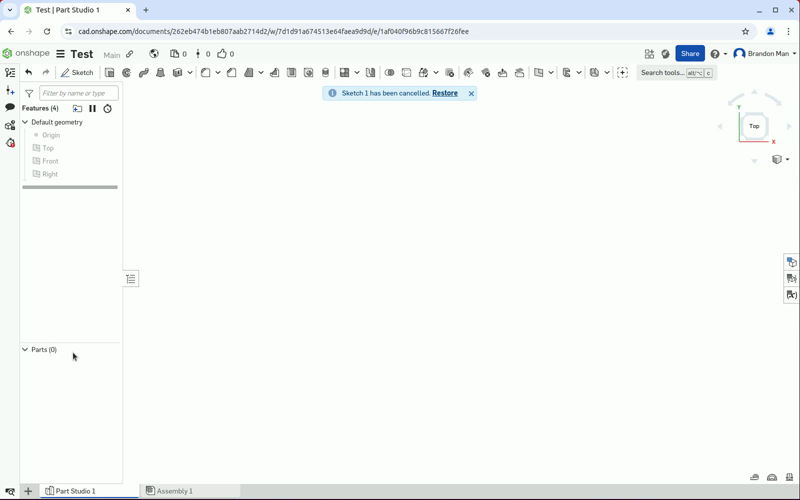
key(space)
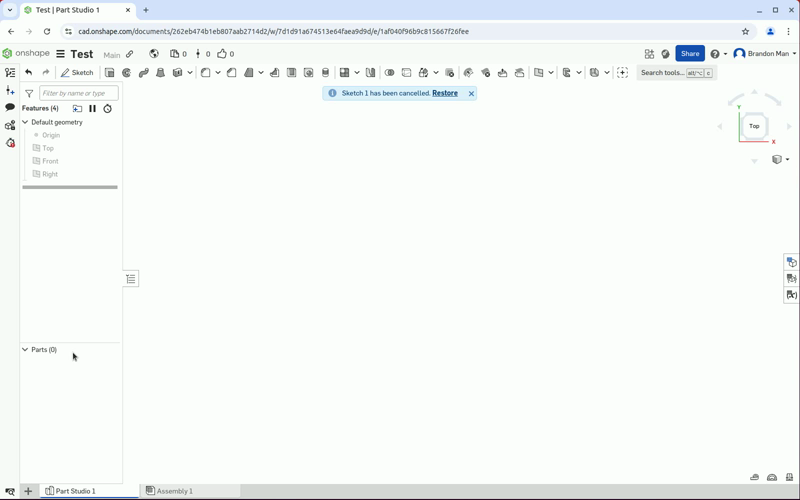
key_down(shift)
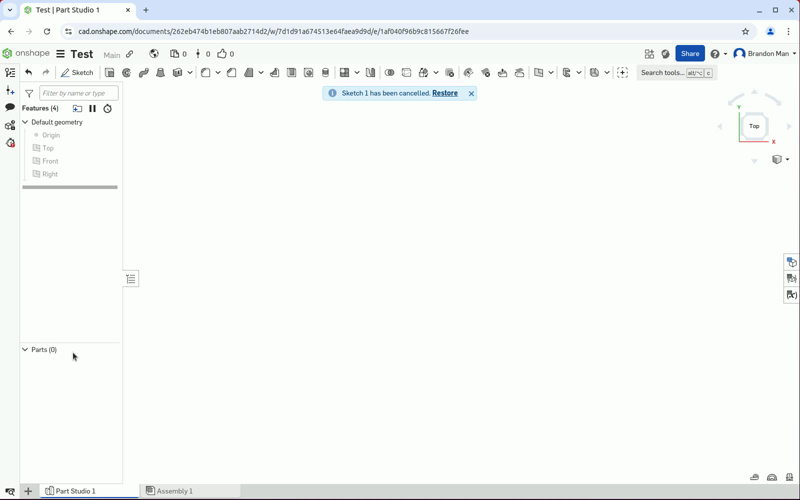
key(up)
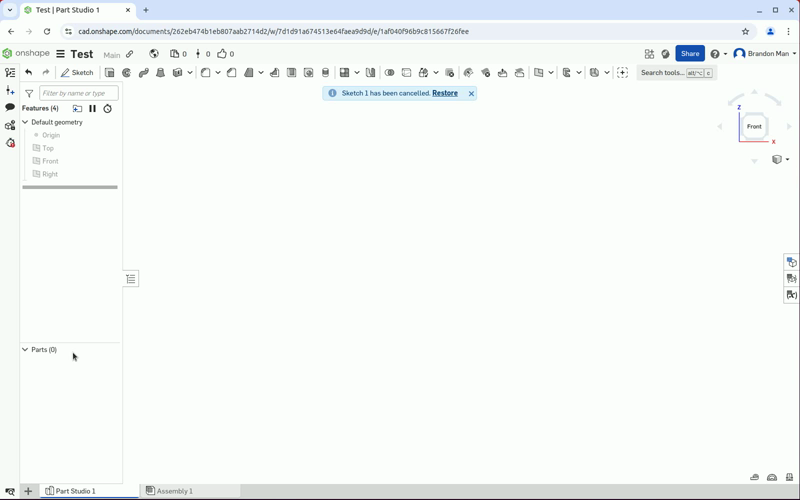
key_up(shift)
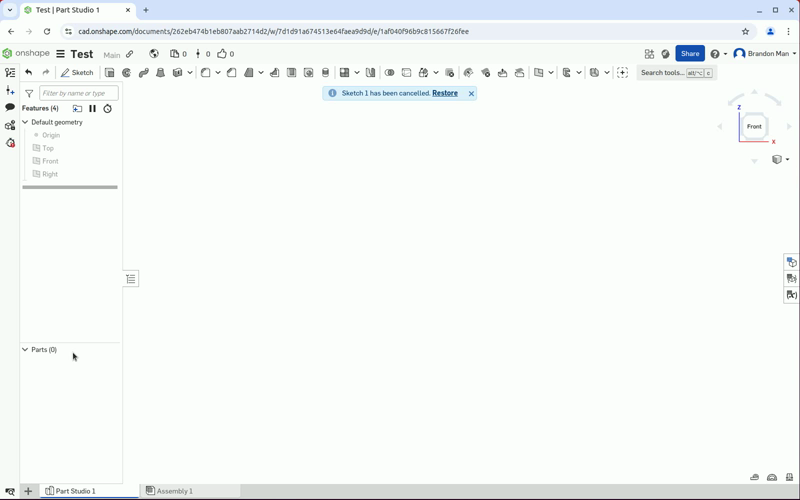
mouse_move(73, 352)
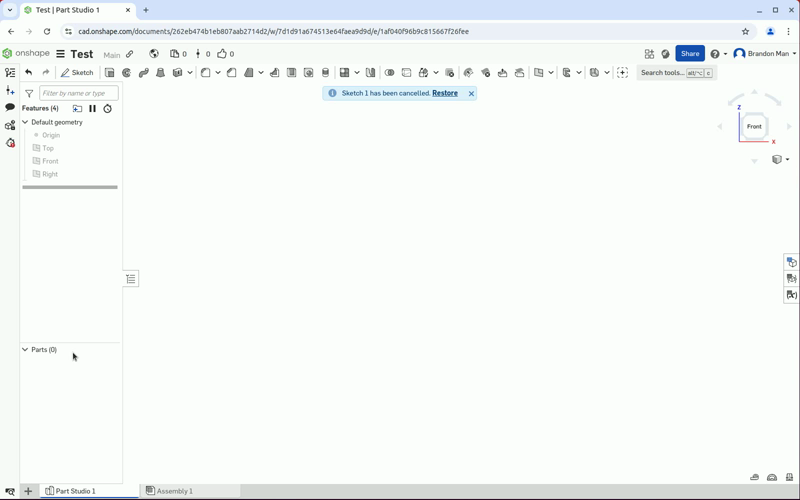
key(shift+y)
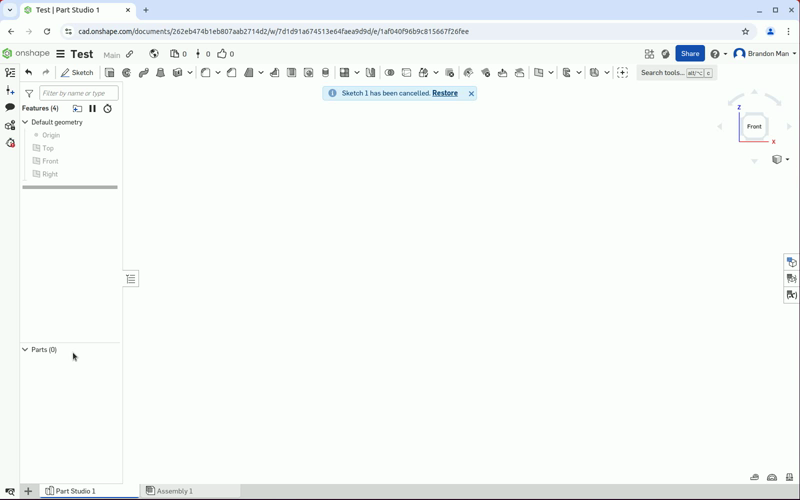
key(shift+s)
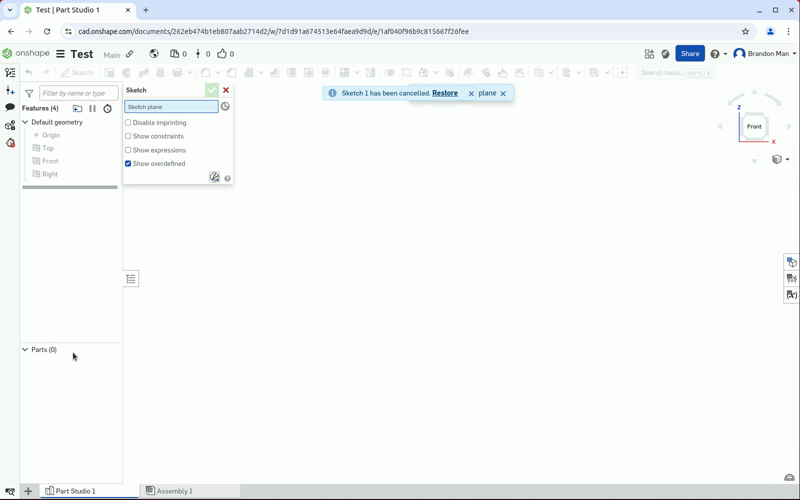
mouse_move(73, 163)
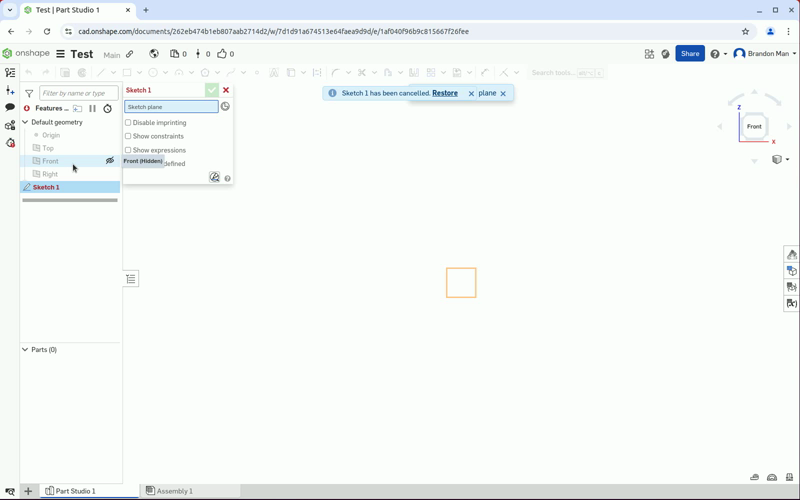
click(73, 163)
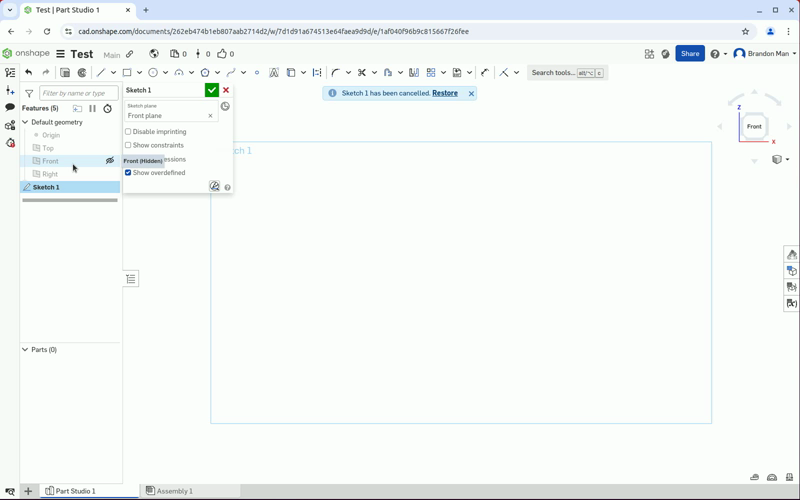
mouse_move(73, 352)
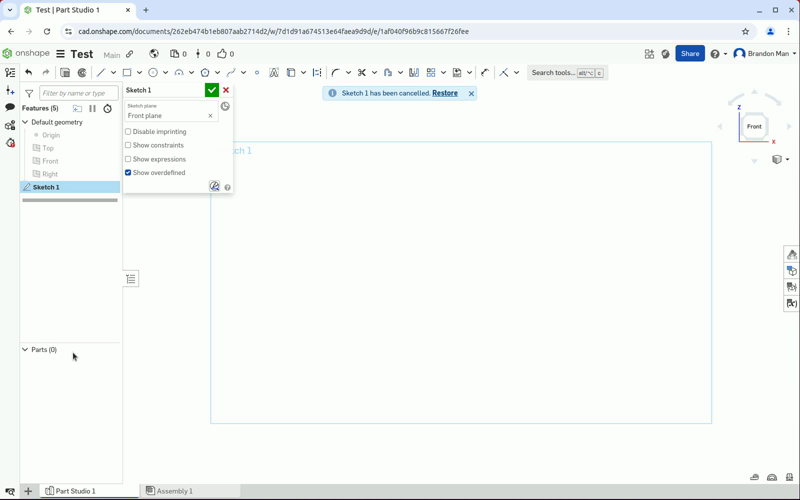
key(y)
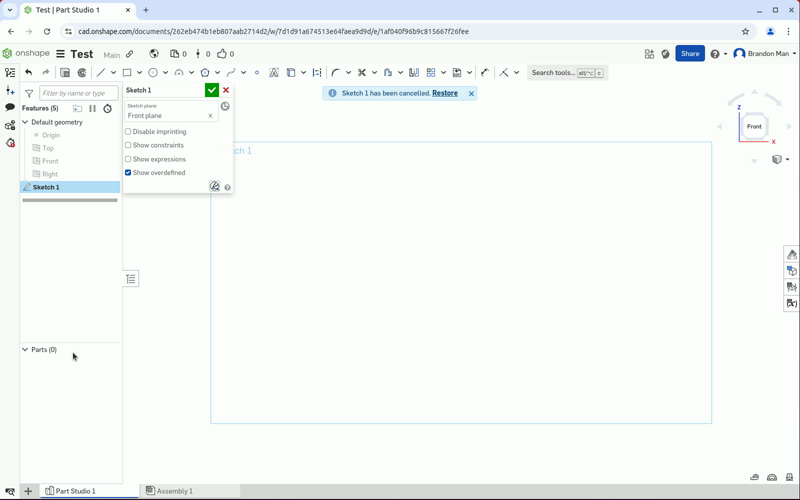
key(l)
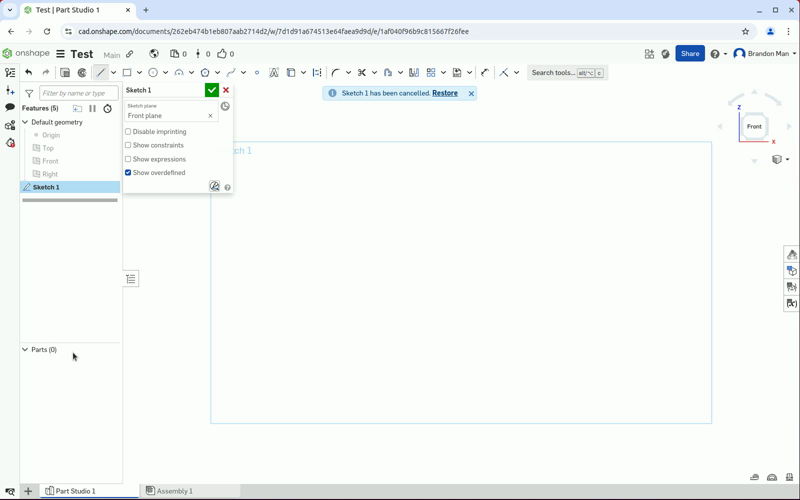
key_down(shift)
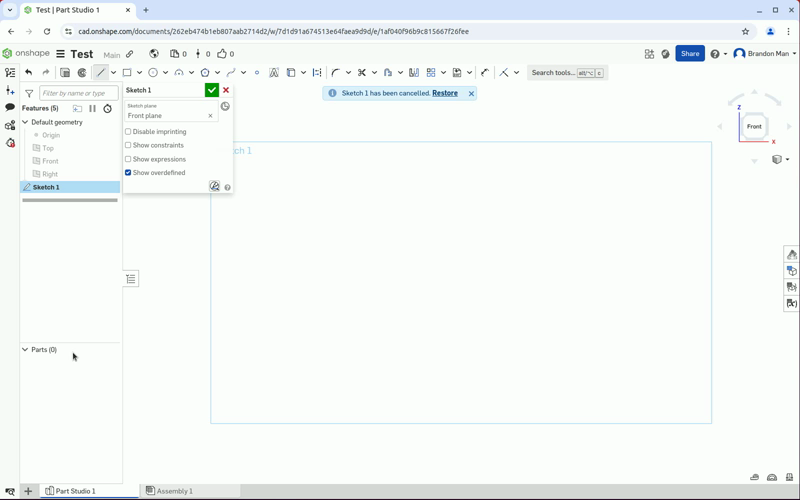
mouse_move(404, 324)
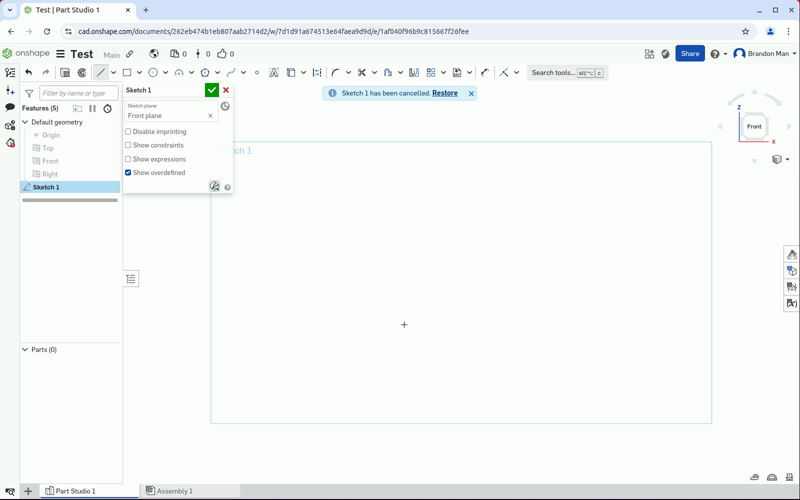
click(404, 324)
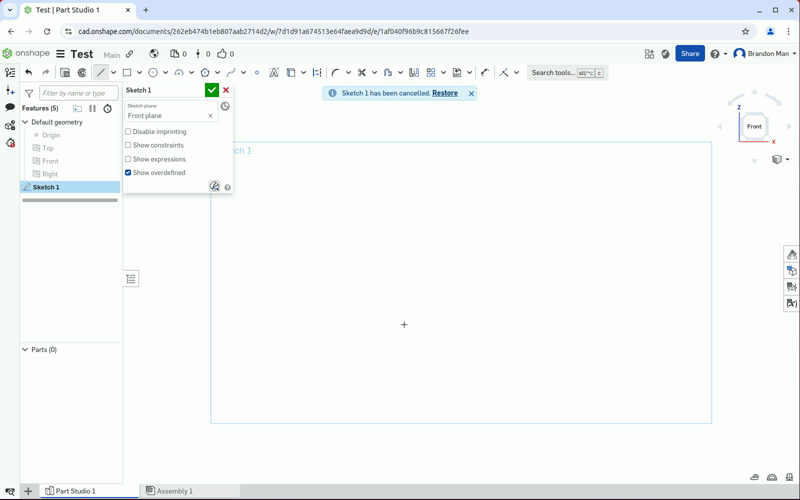
key_up(shift)
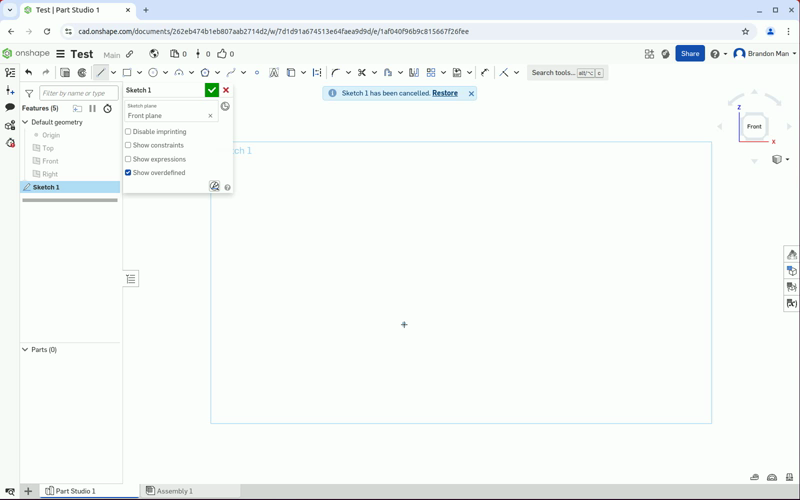
key_down(shift)
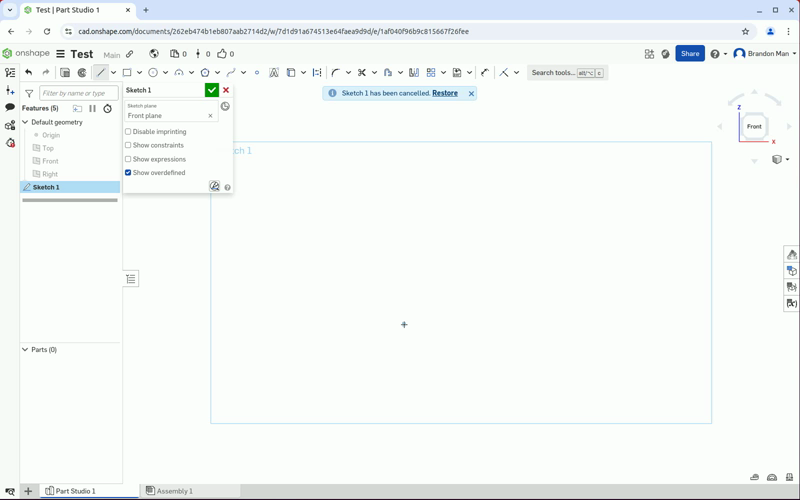
mouse_move(548, 324)
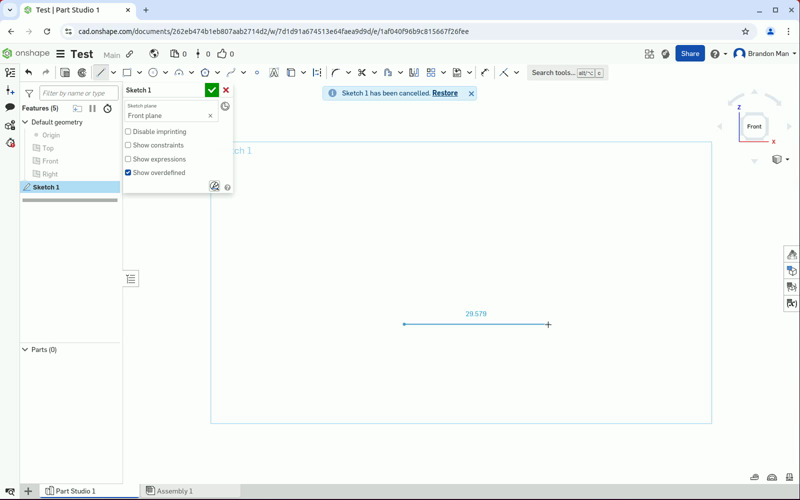
click(548, 324)
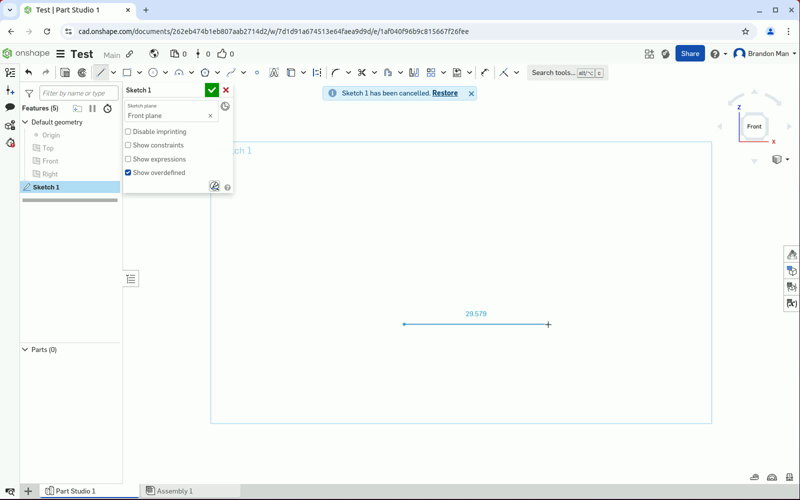
key_up(shift)
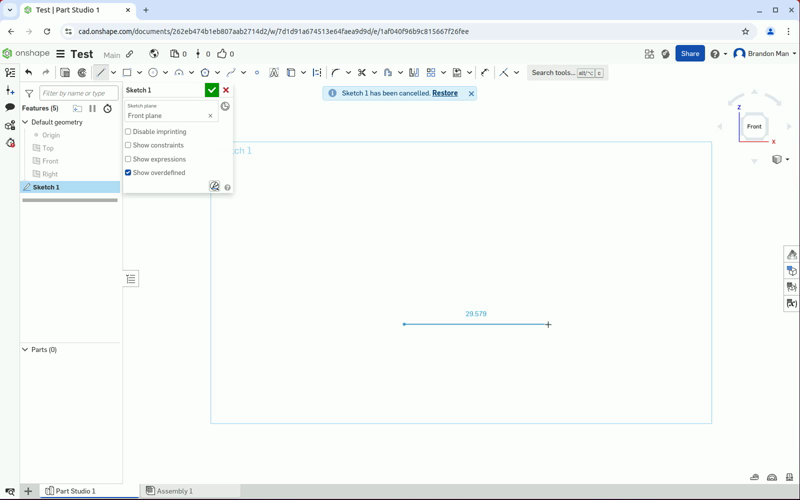
key_down(shift)
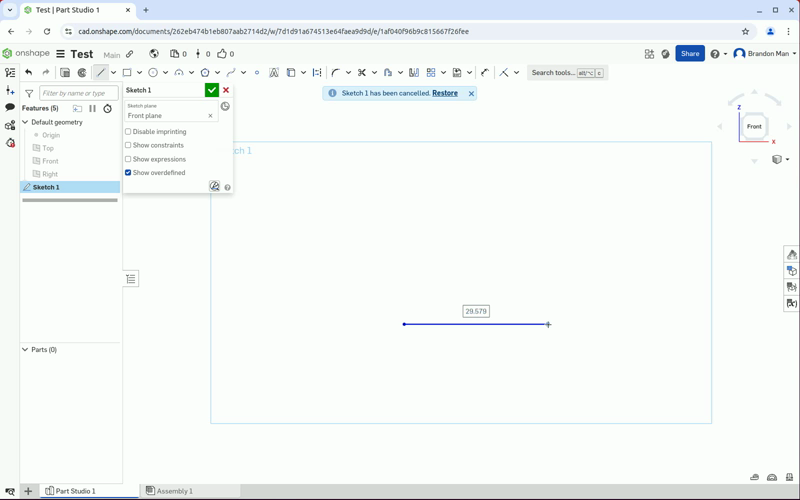
mouse_move(548, 196)
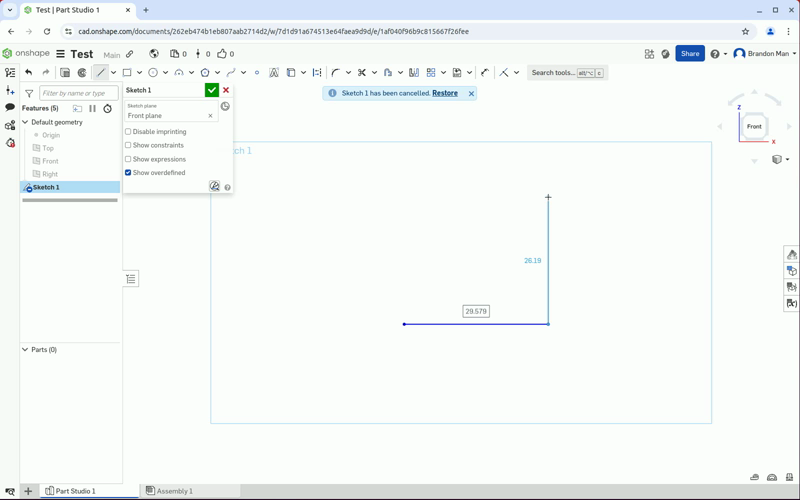
click(548, 196)
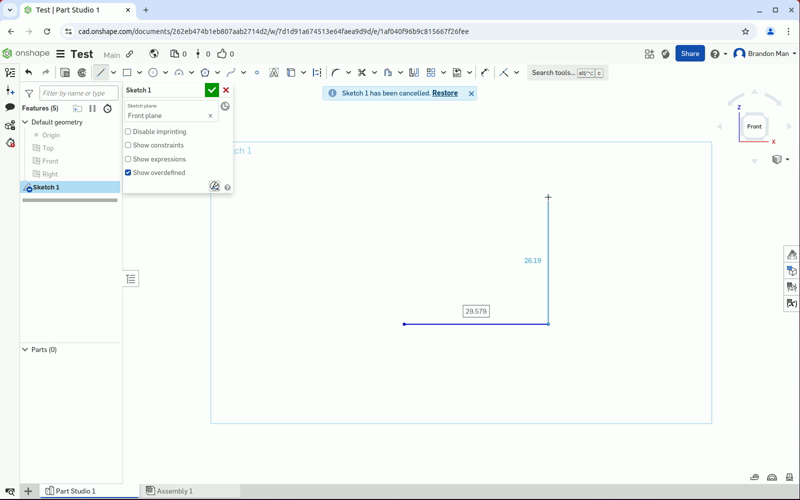
key_up(shift)
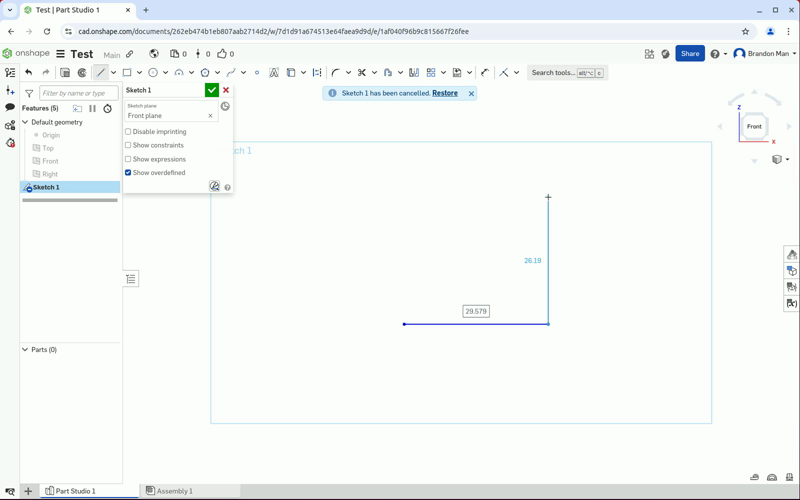
key_down(shift)
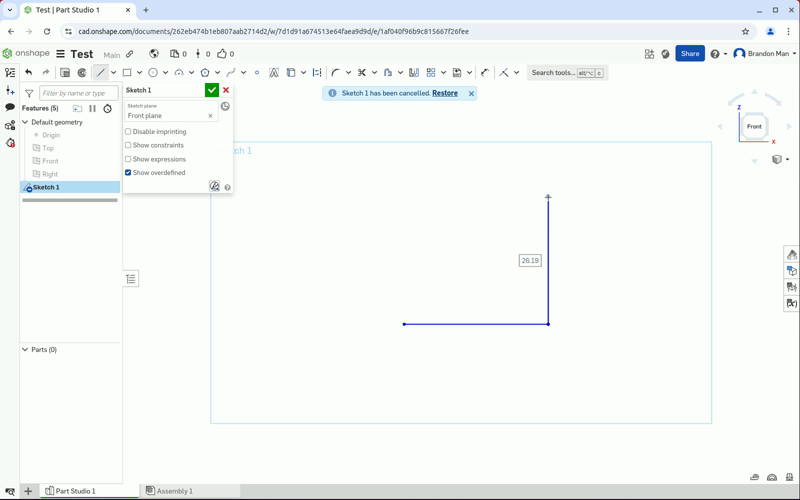
mouse_move(404, 196)
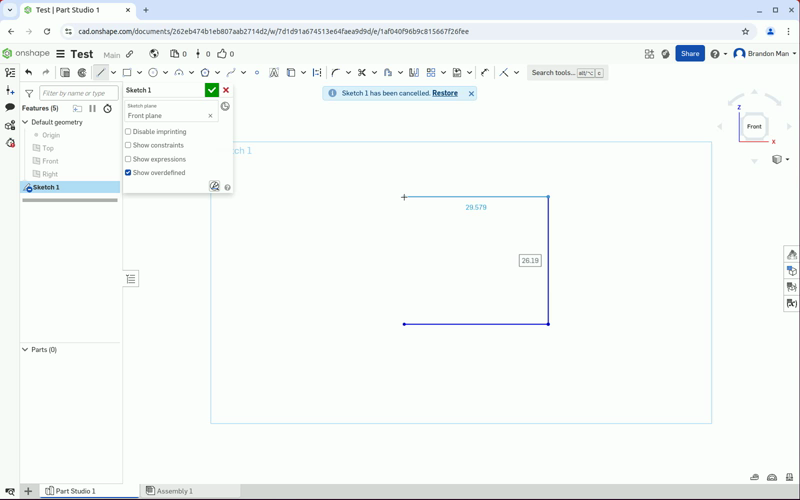
click(404, 196)
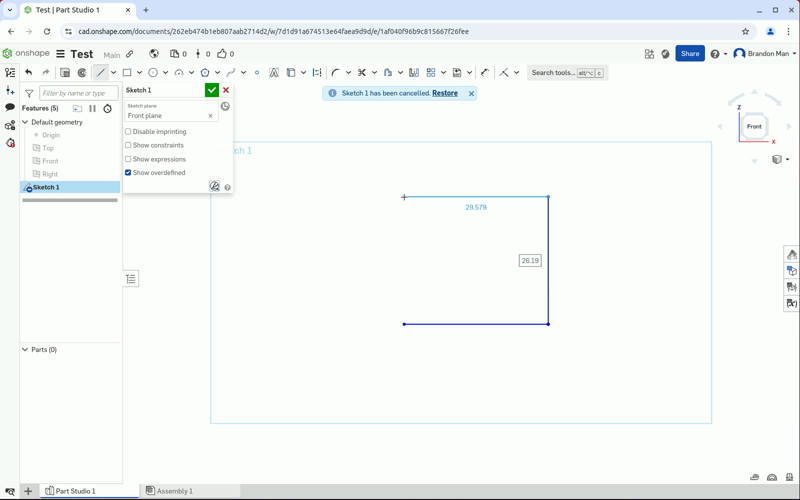
key_up(shift)
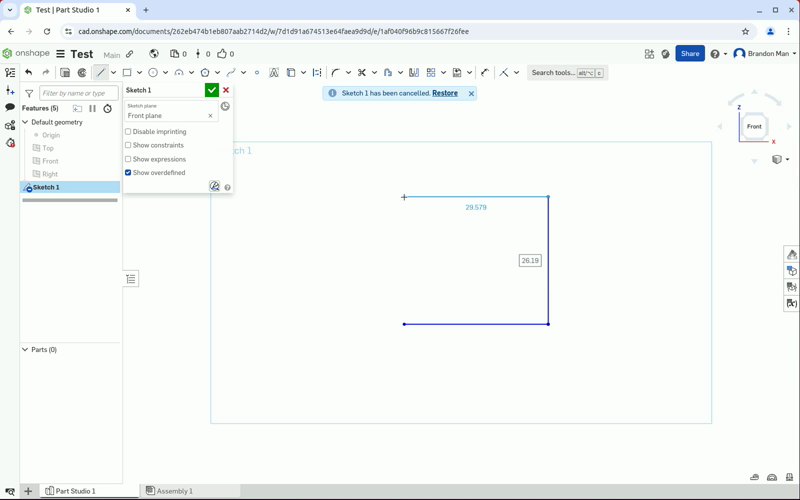
key_down(shift)
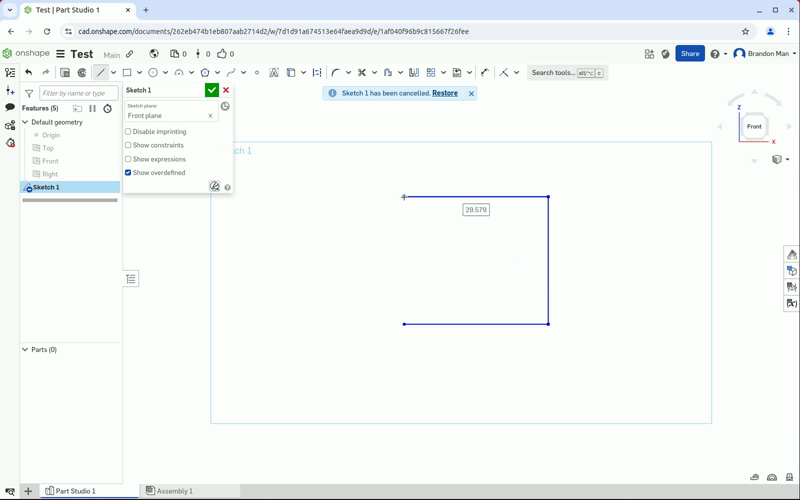
mouse_move(404, 324)
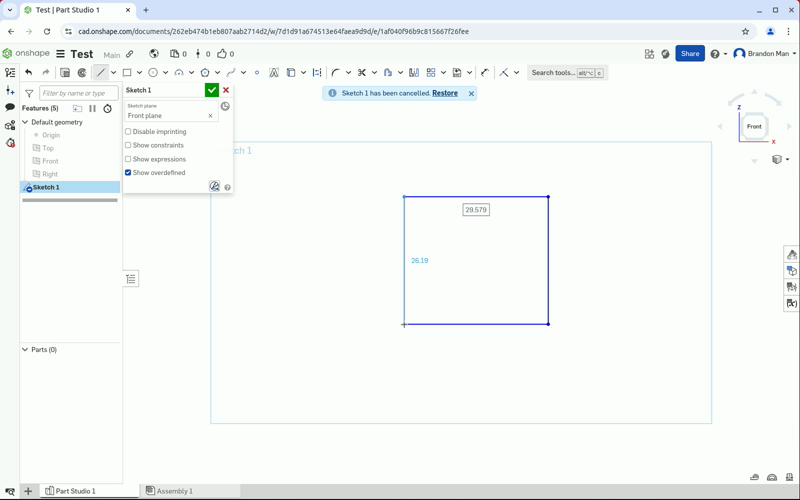
key_up(shift)
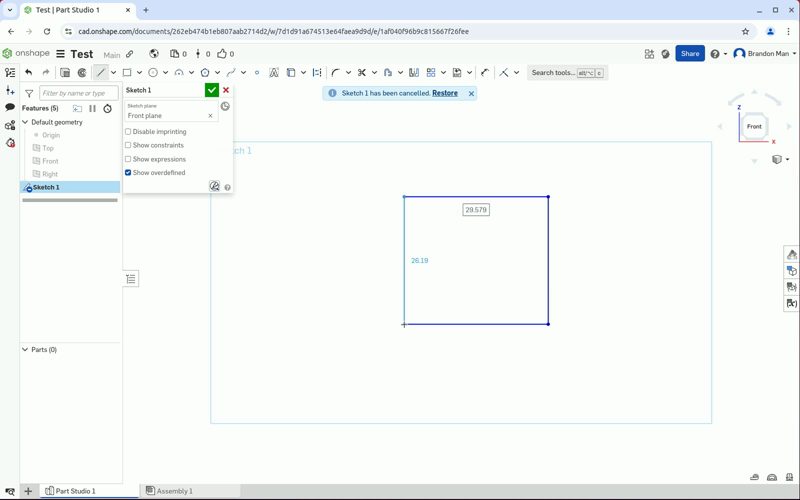
click(404, 324)
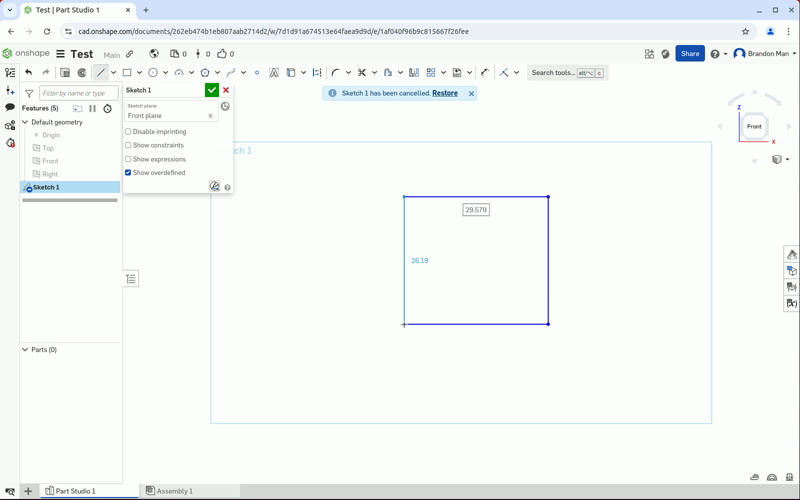
key(esc)
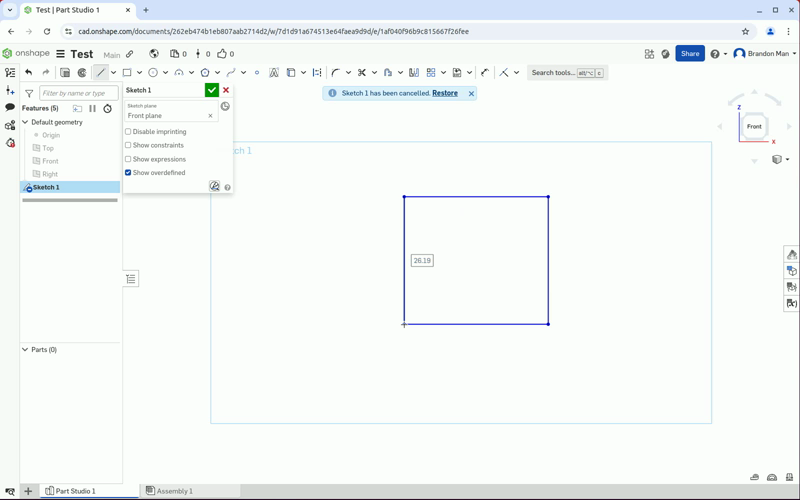
key(l)
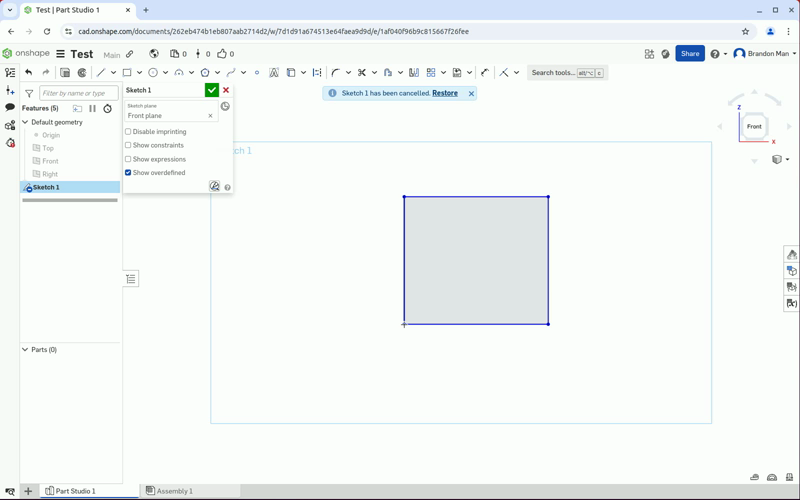
key_down(shift)
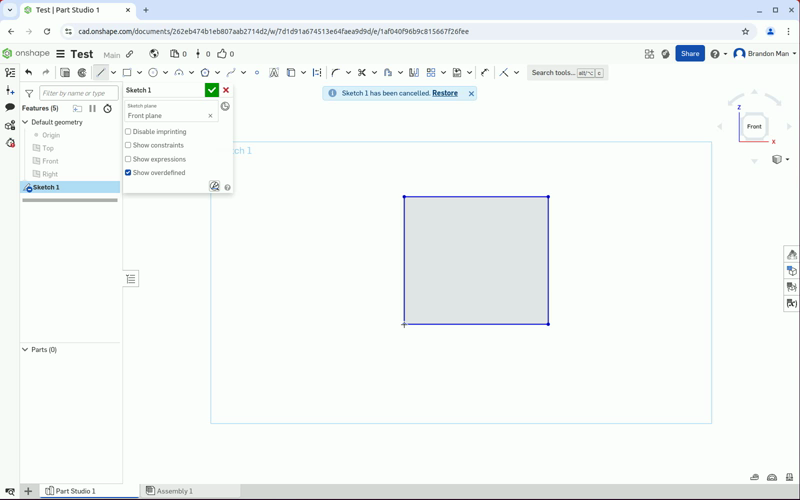
mouse_move(410, 317)
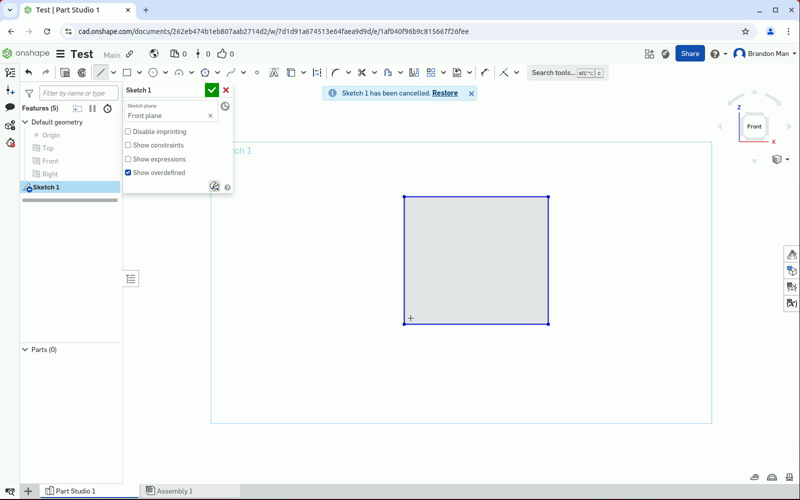
click(410, 317)
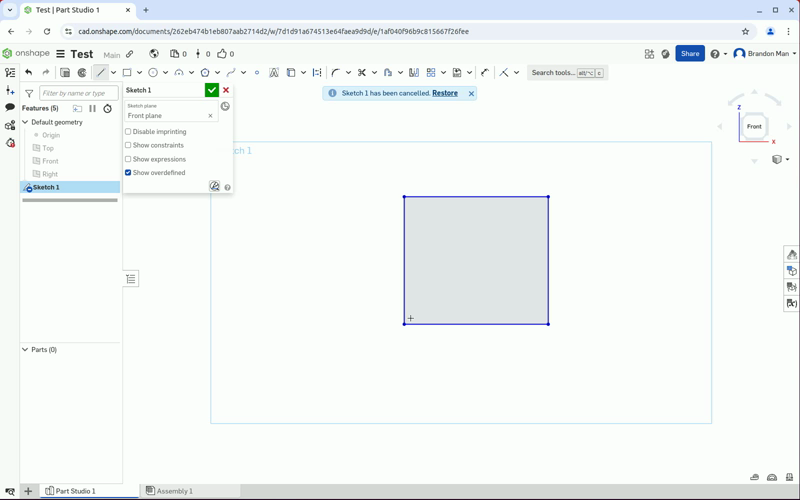
key_up(shift)
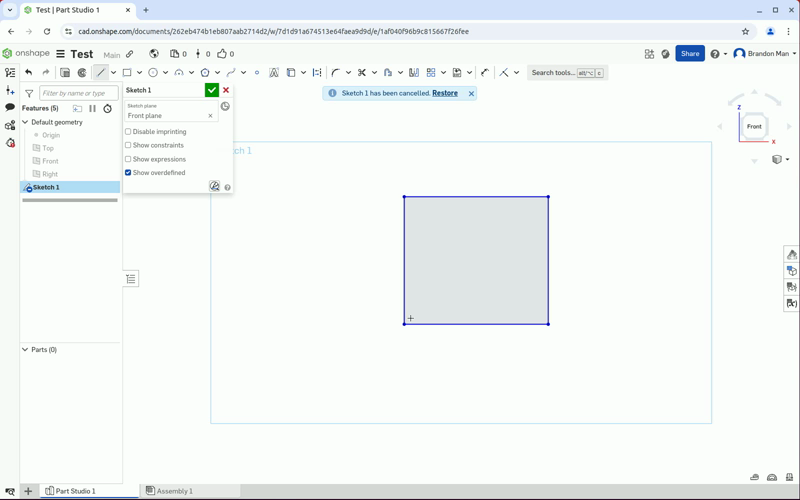
key_down(shift)
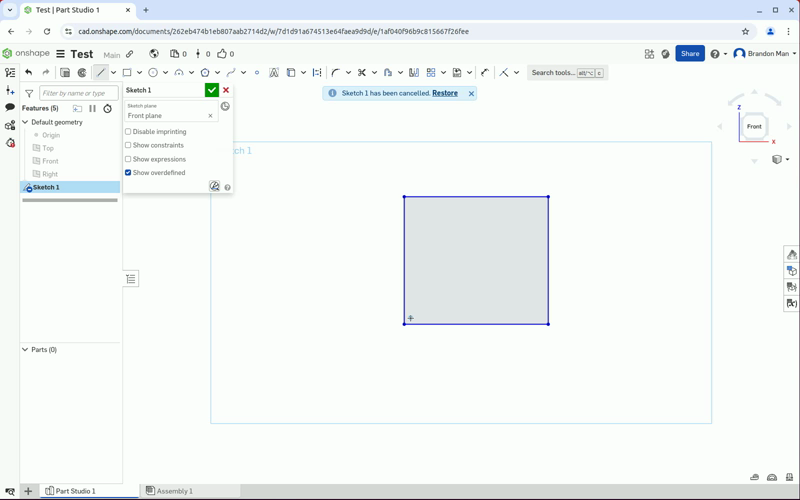
mouse_move(542, 317)
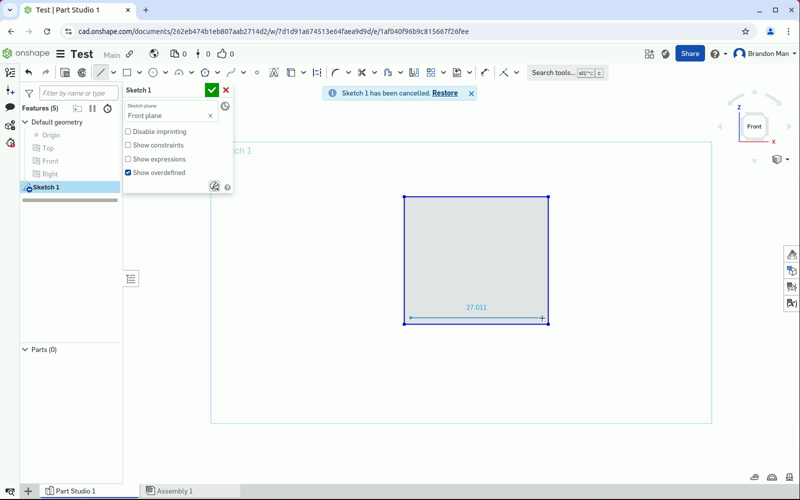
click(542, 317)
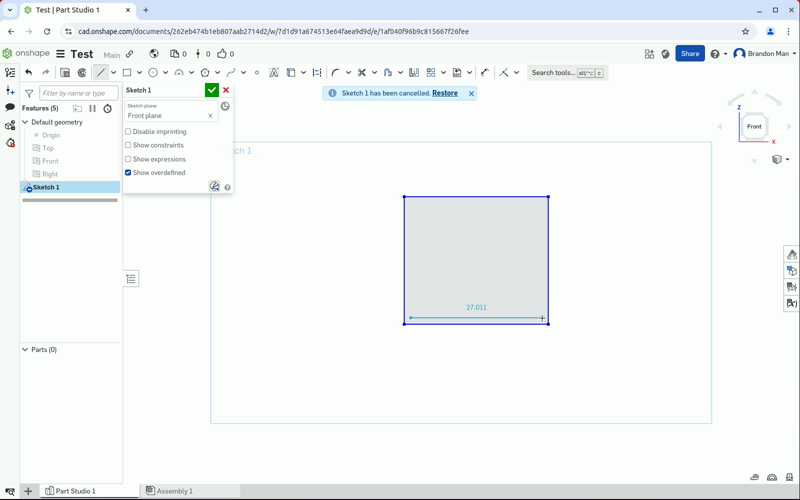
key_up(shift)
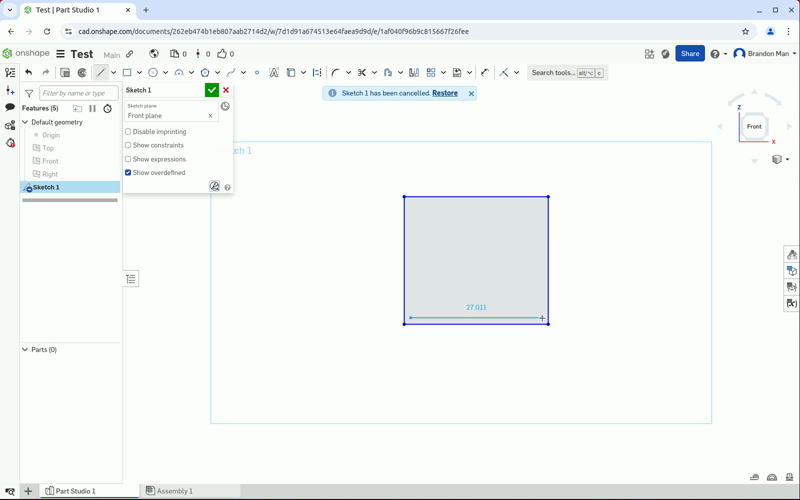
key_down(shift)
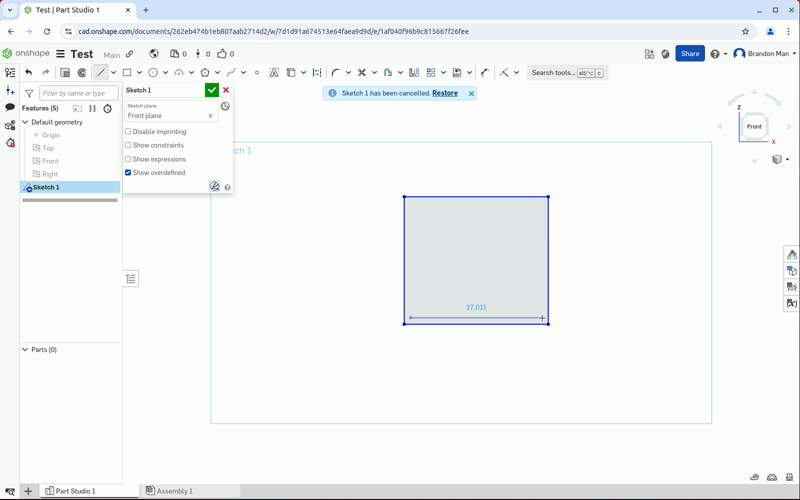
mouse_move(542, 202)
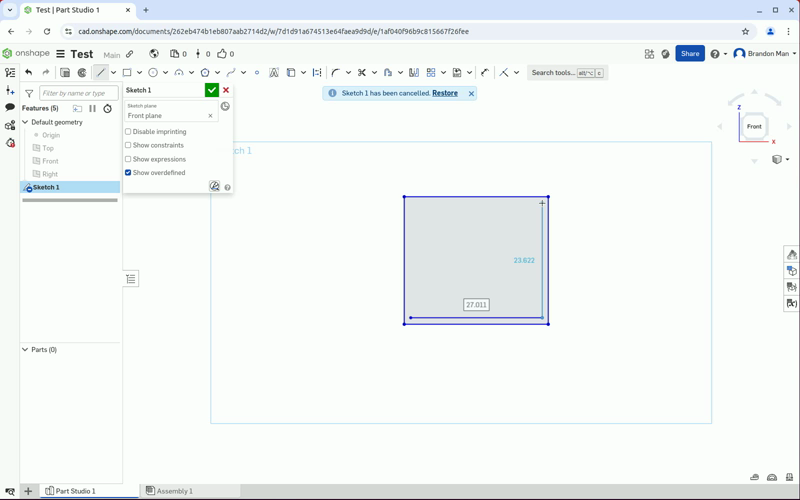
click(542, 202)
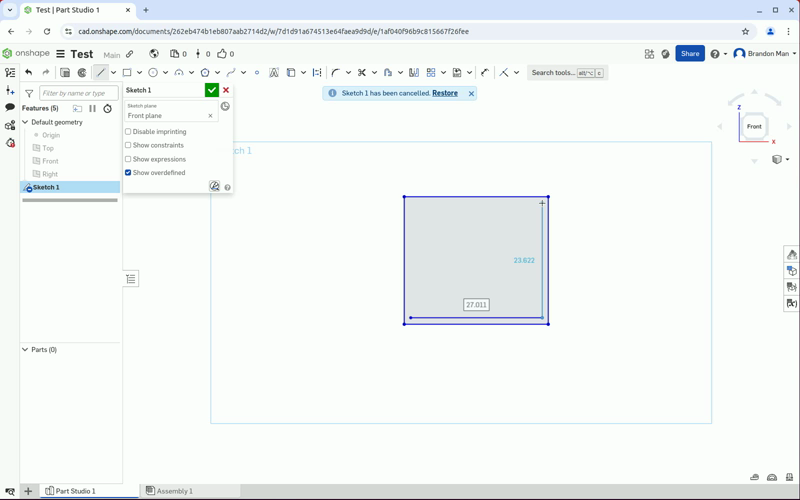
key_up(shift)
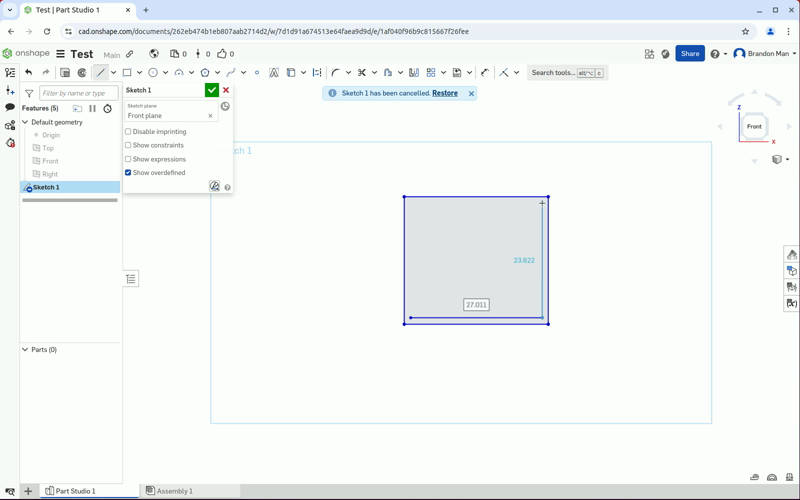
key_down(shift)
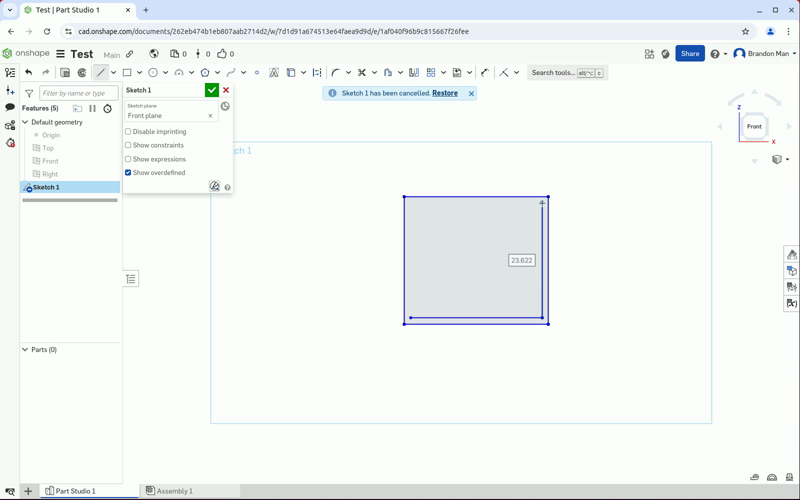
mouse_move(410, 202)
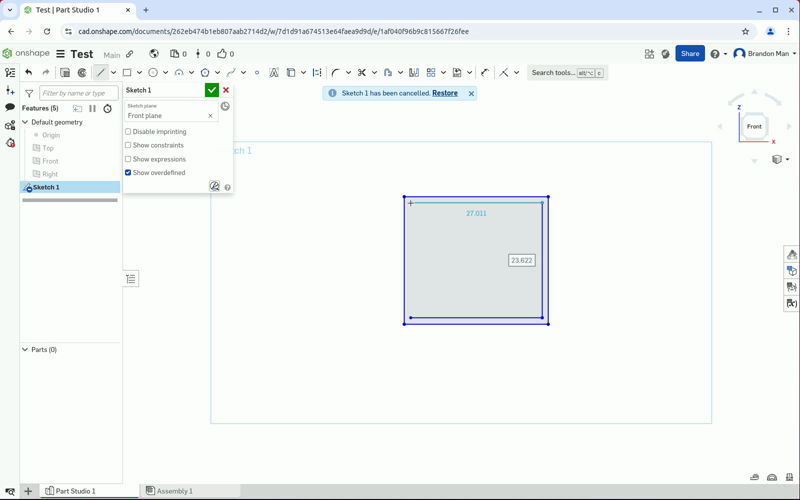
click(410, 202)
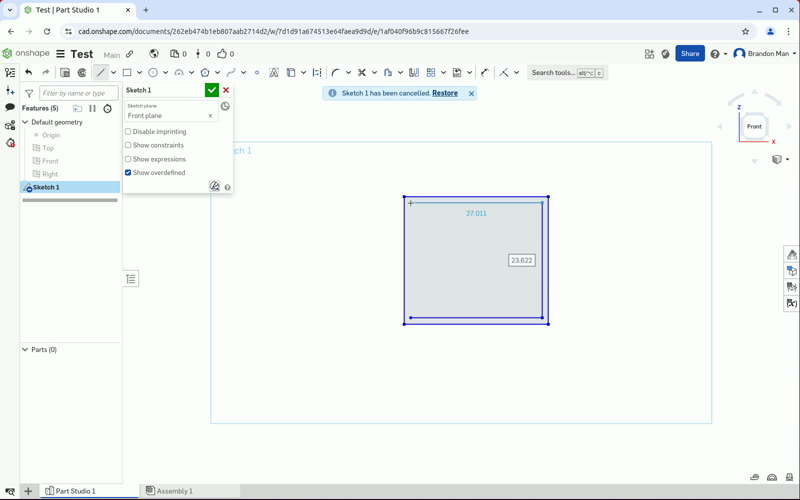
key_up(shift)
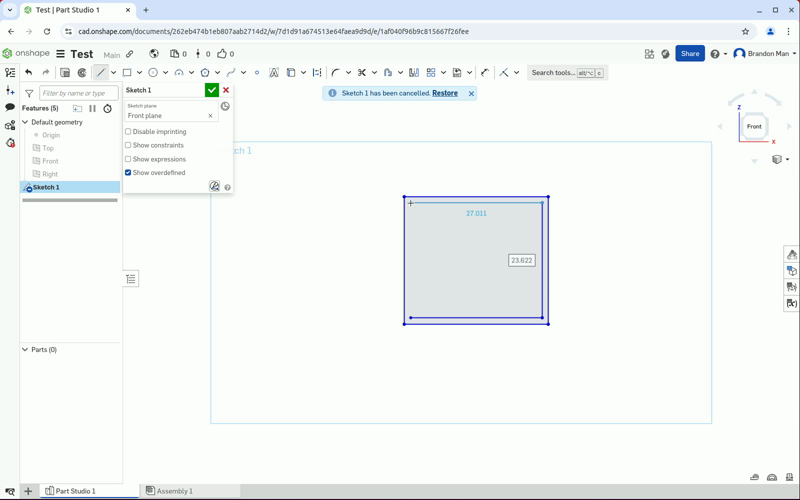
key_down(shift)
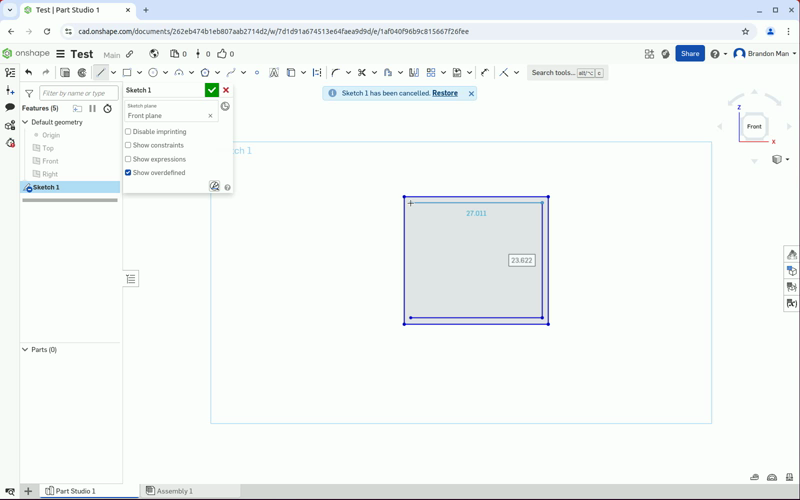
mouse_move(410, 317)
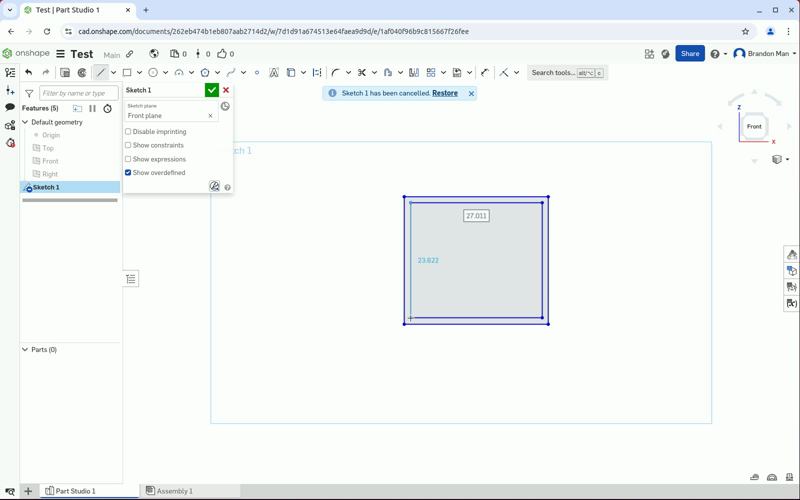
key_up(shift)
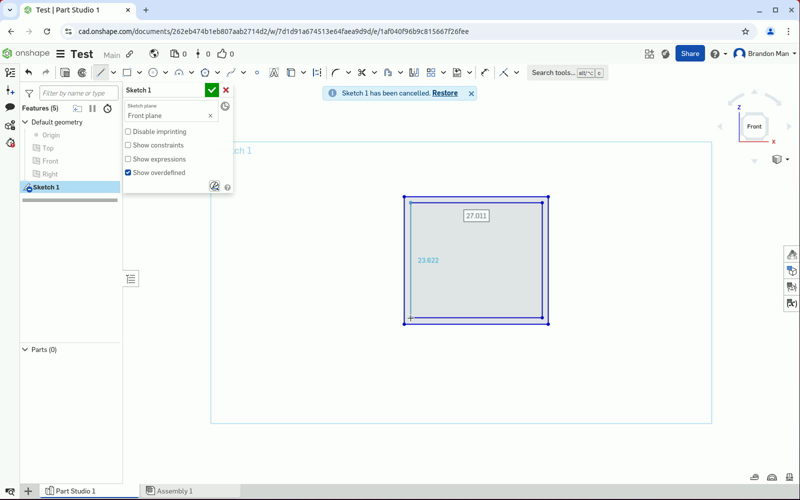
click(410, 317)
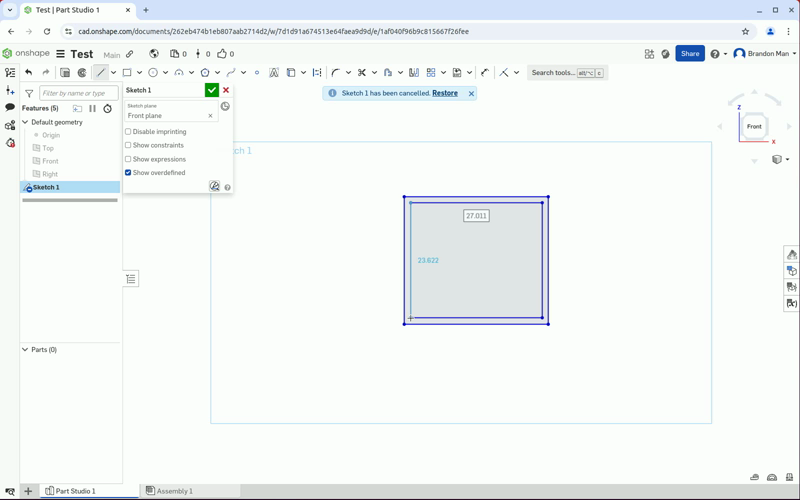
key(esc)
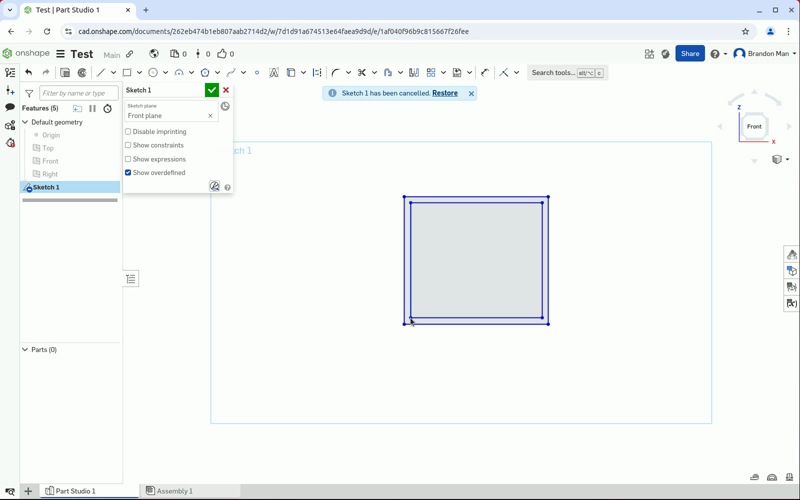
mouse_move(539, 321)
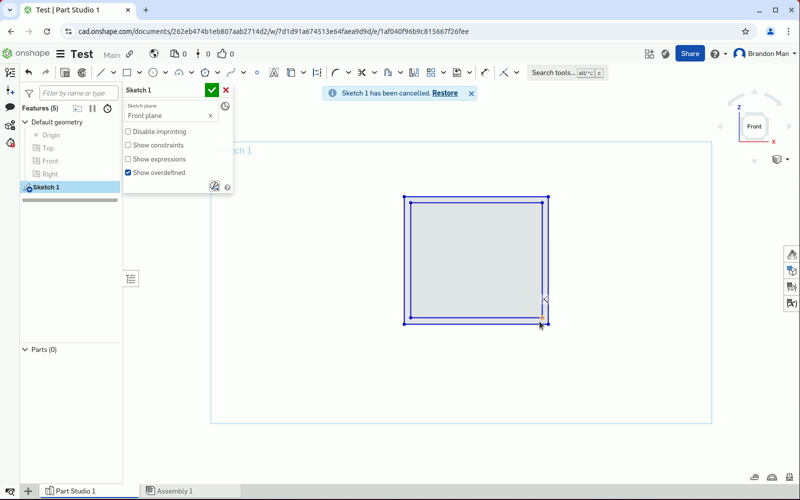
click(539, 321)
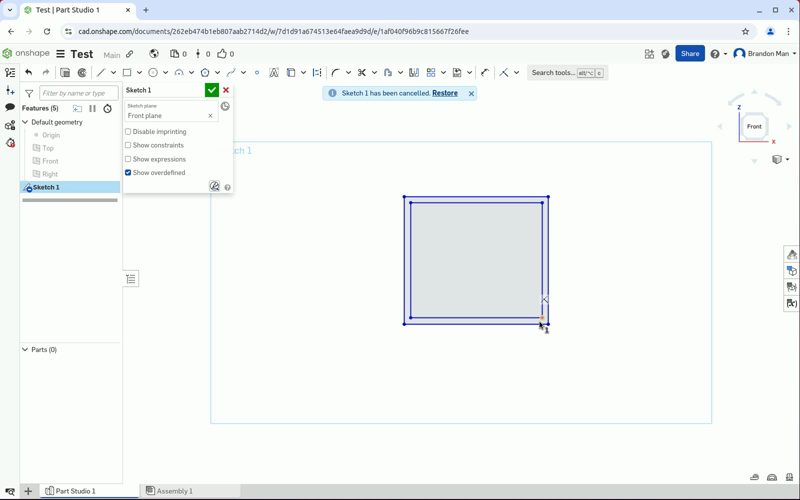
mouse_move(73, 352)
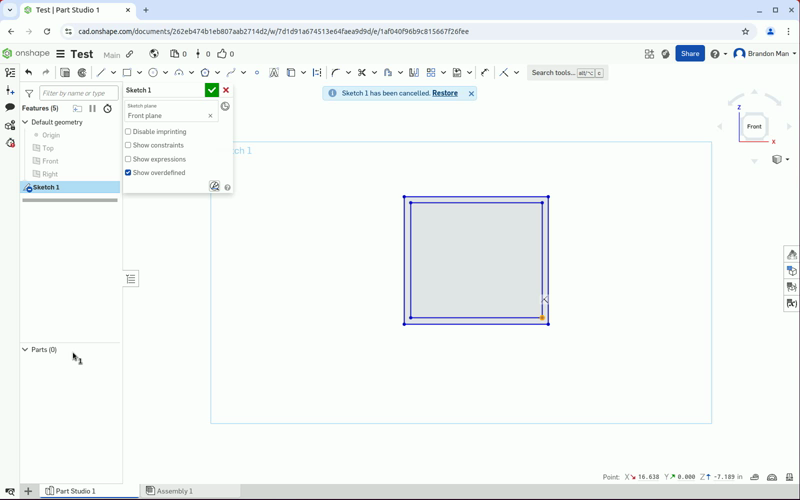
key(shift+y)
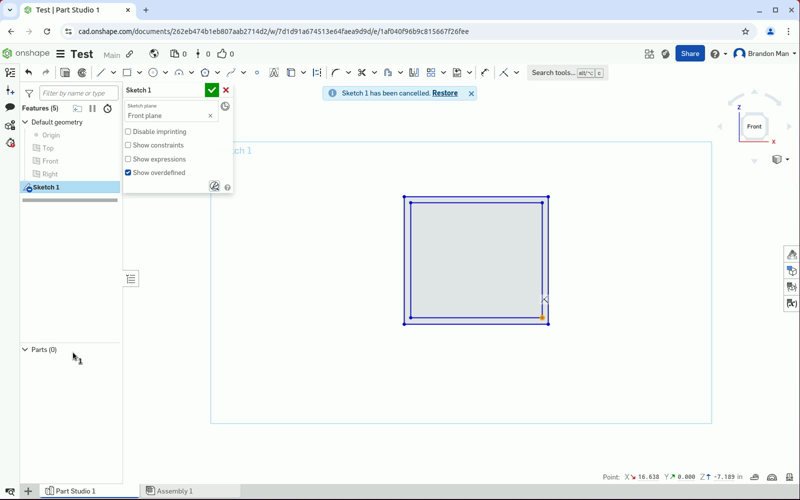
key(shift+e)
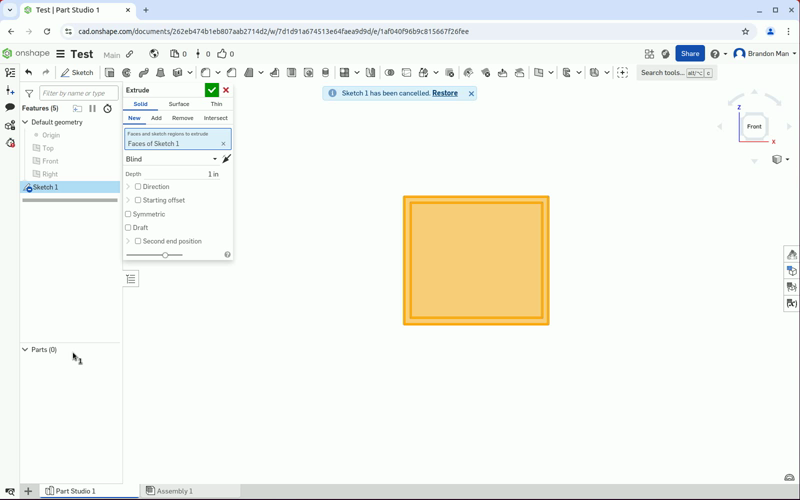
mouse_move(143, 106)
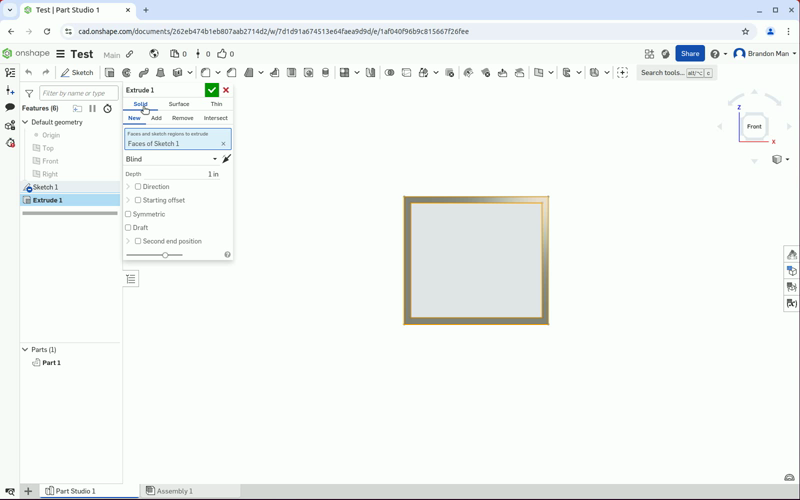
click(143, 106)
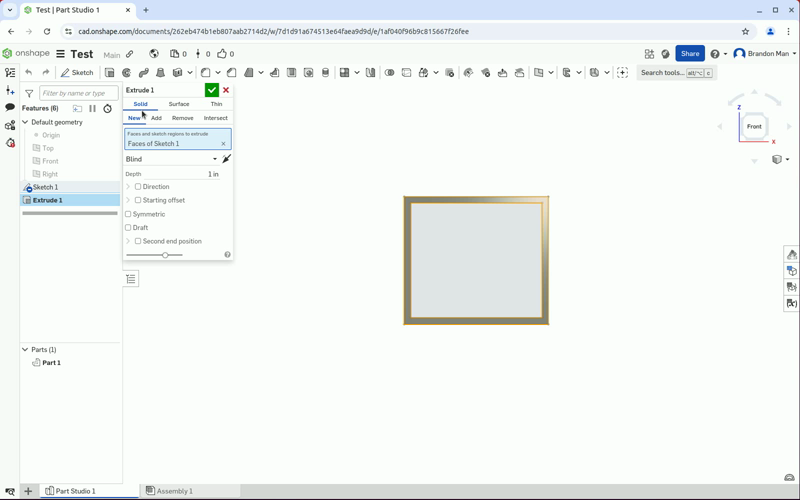
mouse_move(137, 120)
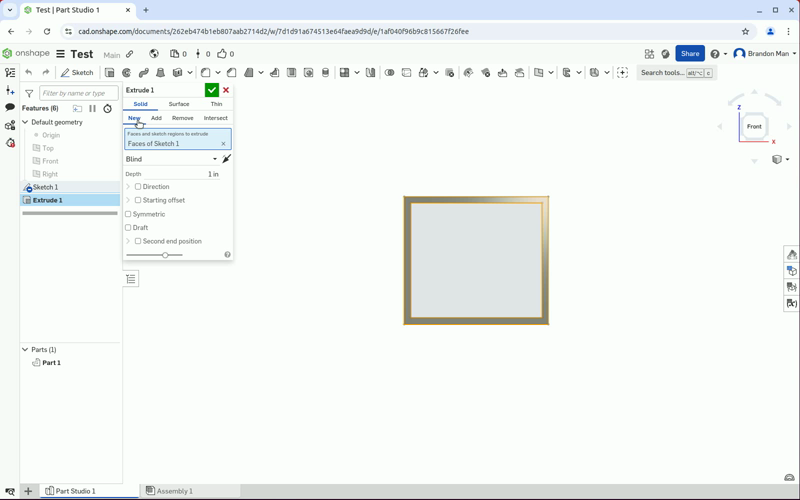
click(137, 120)
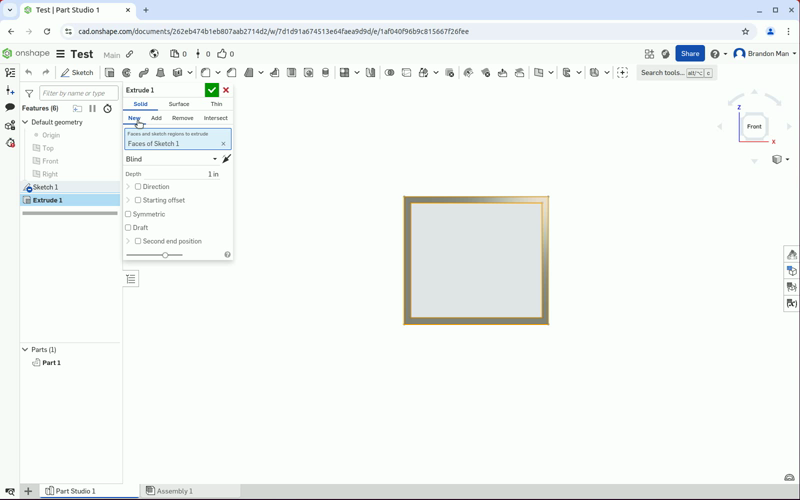
key(tab, 4)
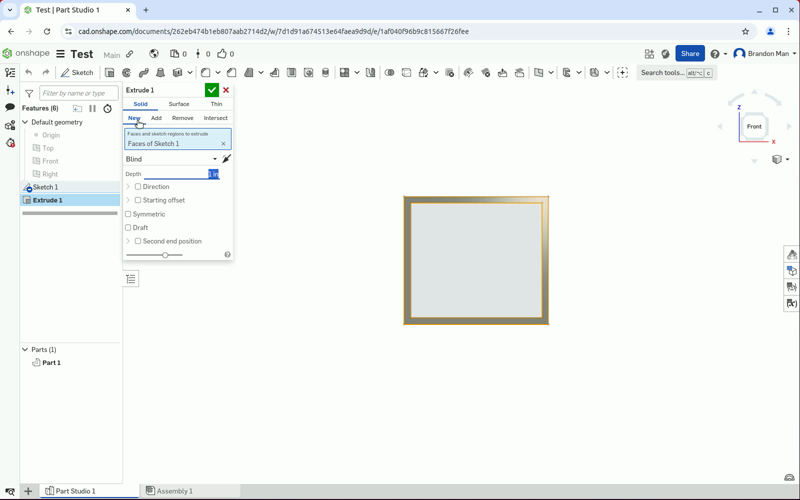
text(23.108)
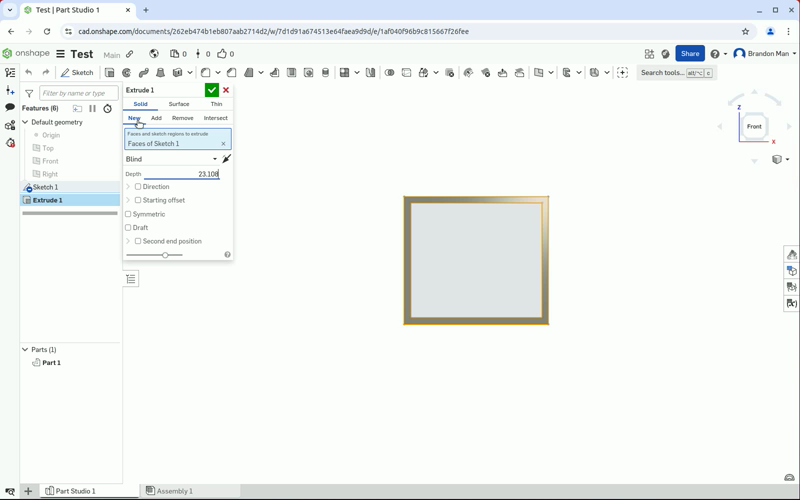
key(enter)
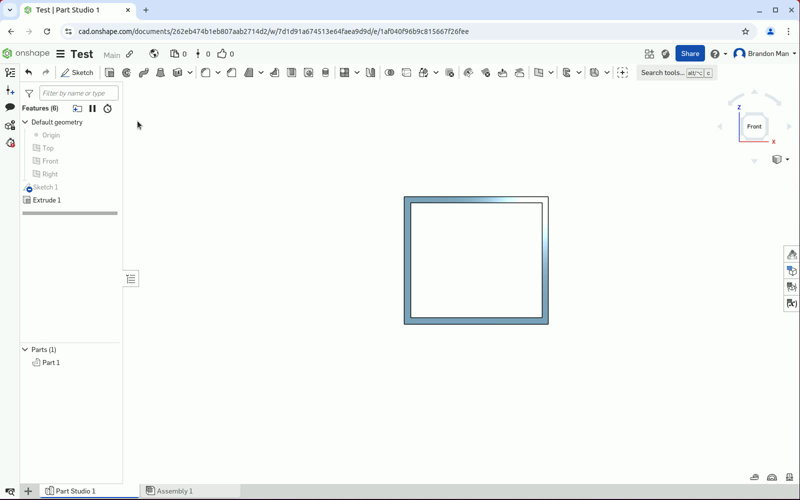
key(shift+h)
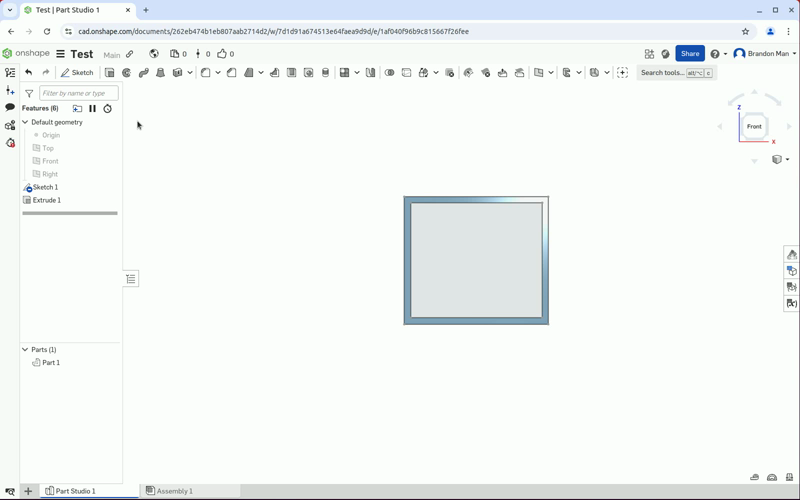
key(shift+h)
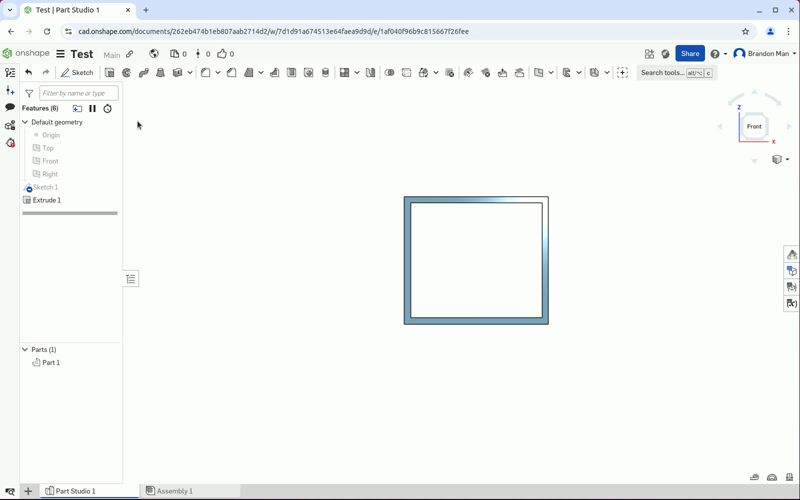
mouse_move(73, 189)
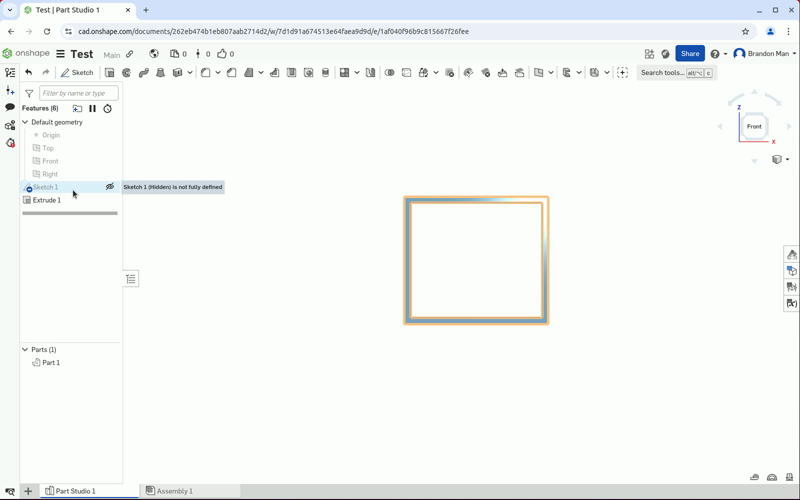
click(73, 189)
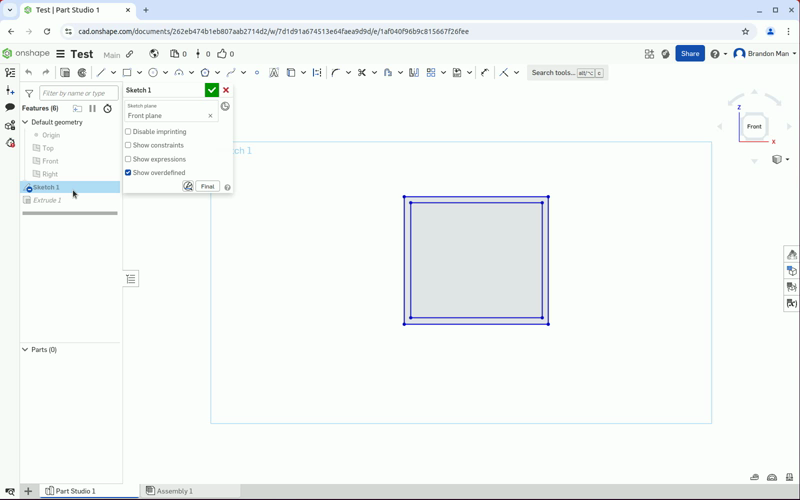
mouse_move(229, 92)
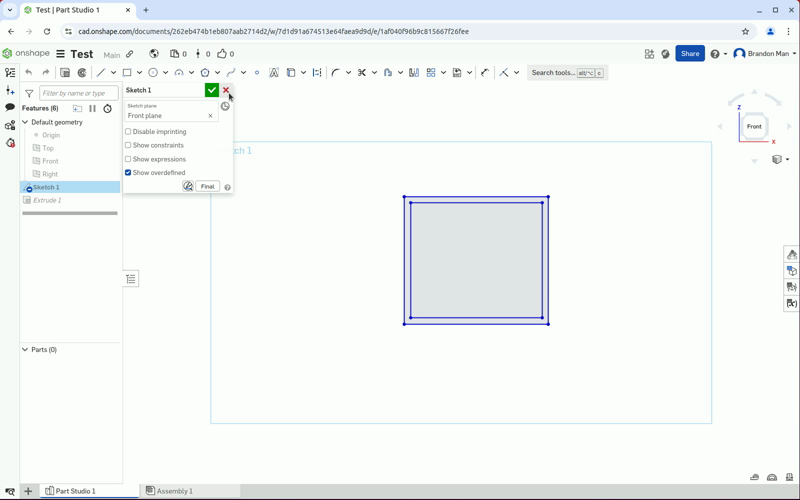
click(229, 92)
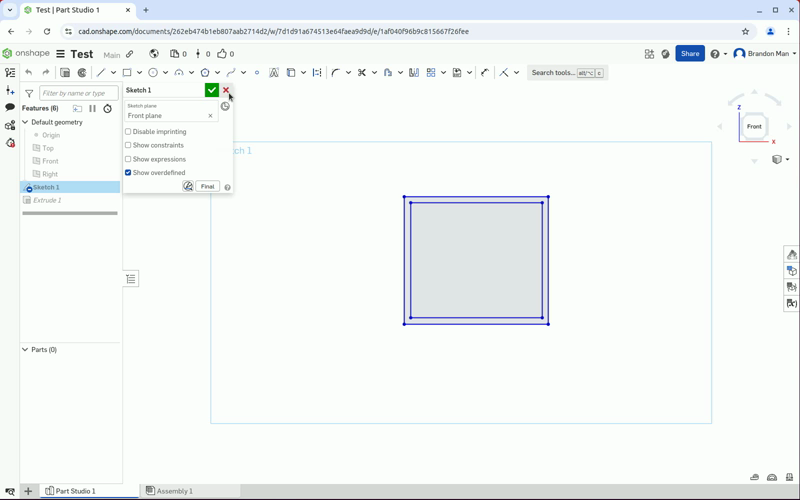
key(shift+s)
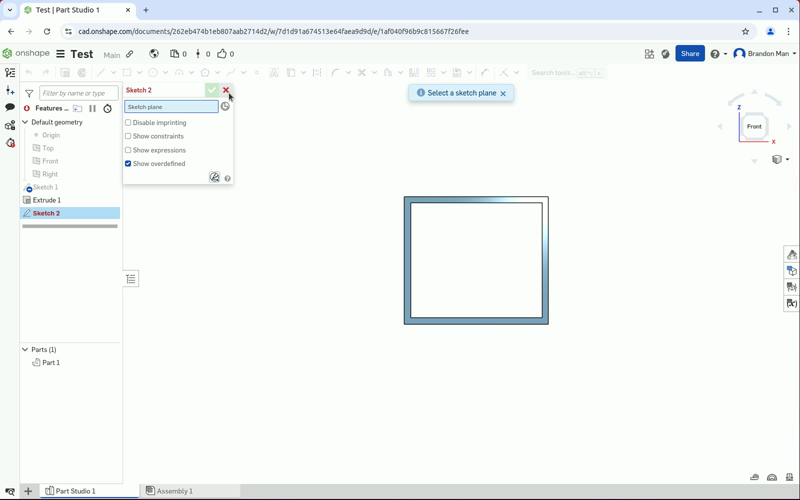
mouse_move(73, 163)
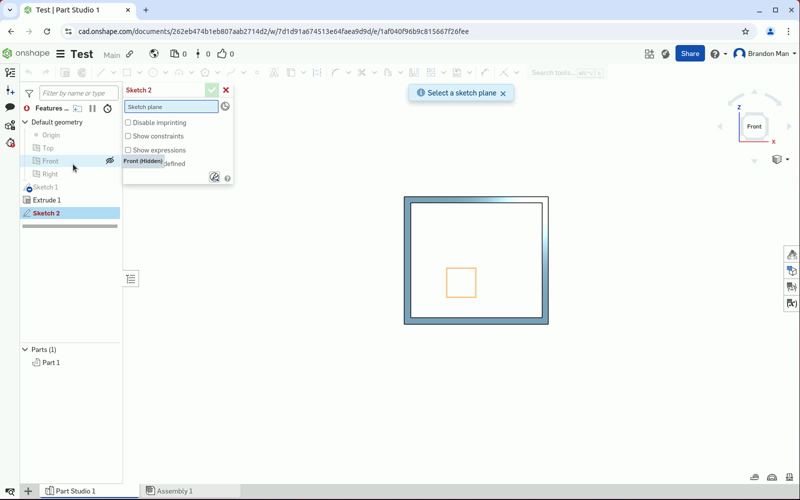
click(73, 163)
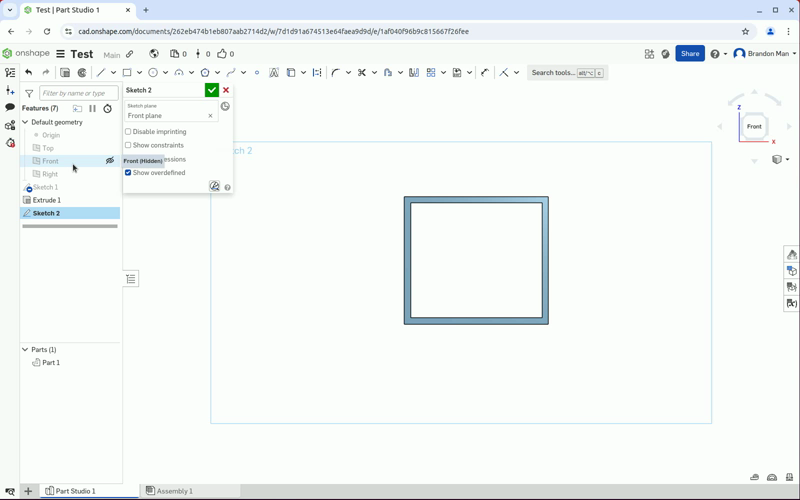
mouse_move(73, 352)
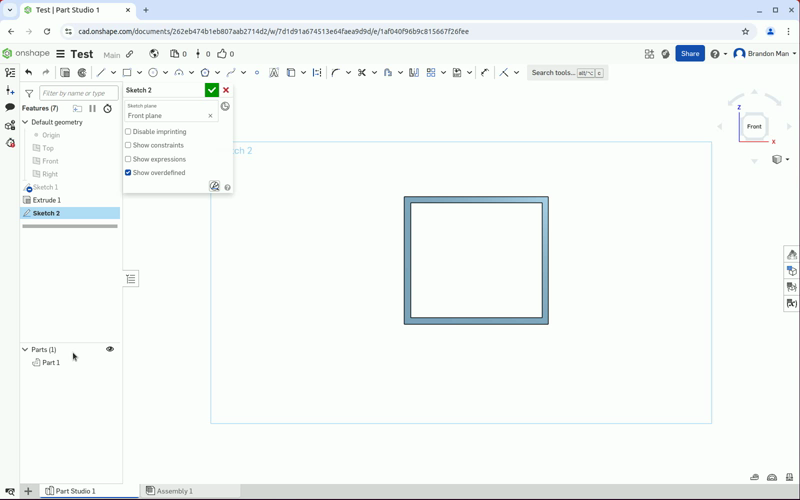
key(y)
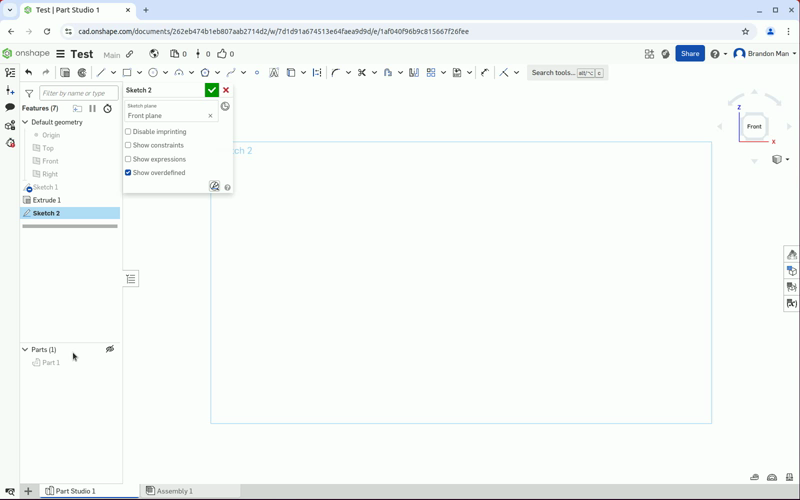
key(l)
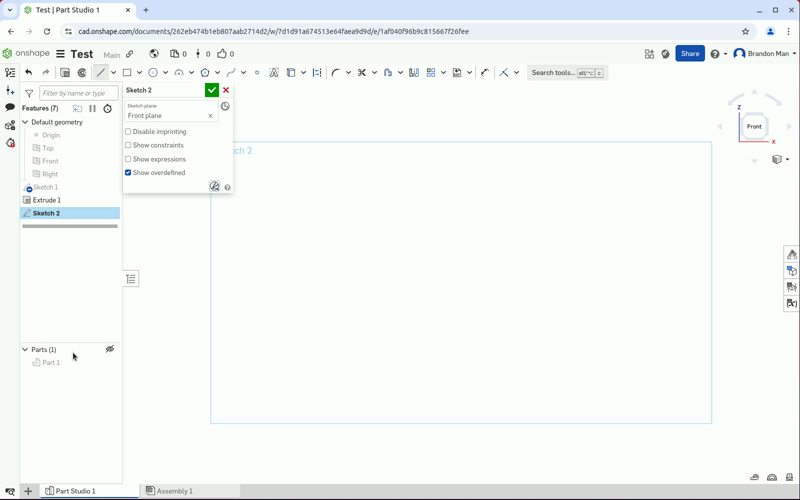
key_down(shift)
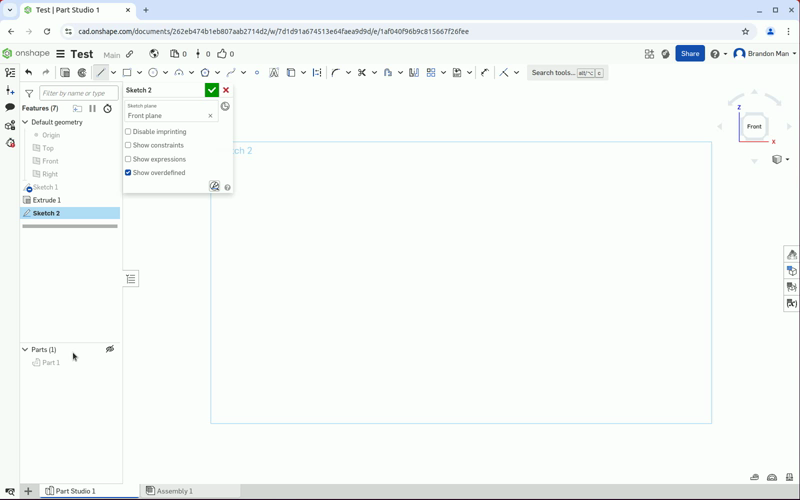
mouse_move(410, 318)
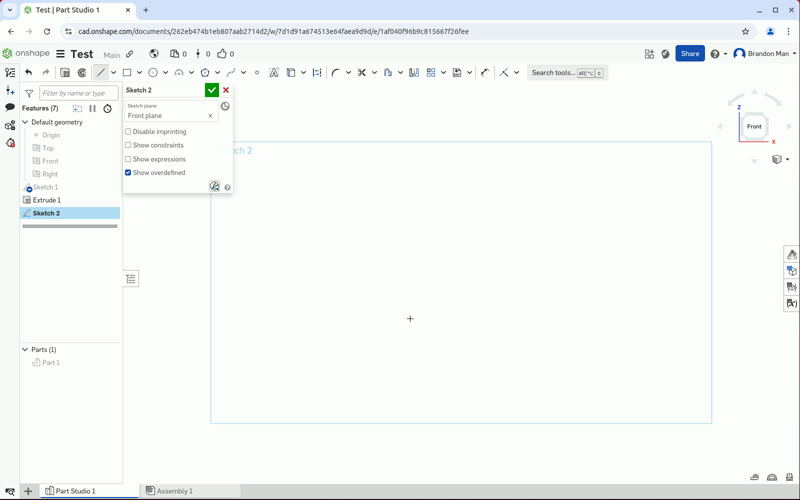
click(410, 318)
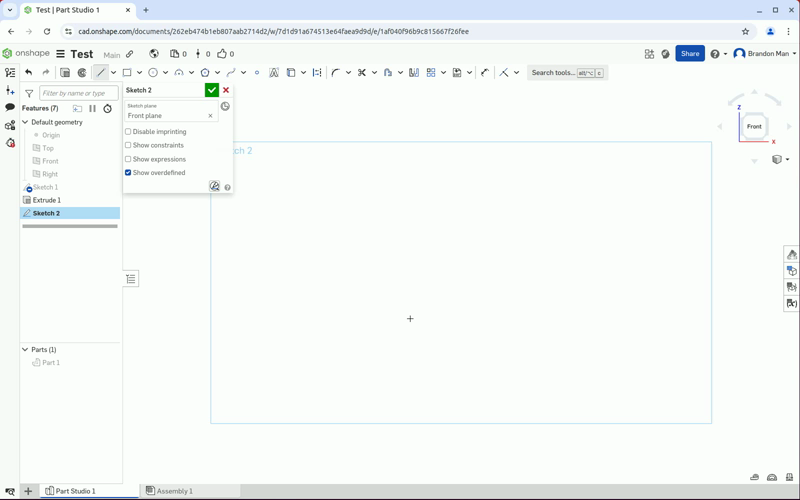
key_up(shift)
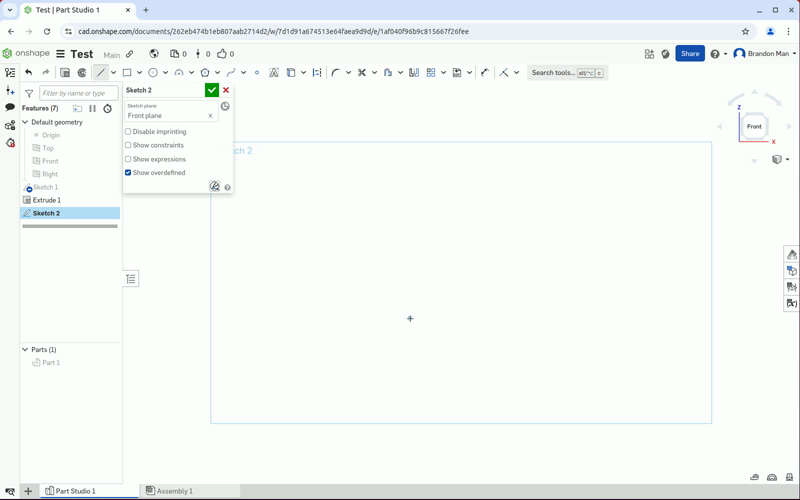
key_down(shift)
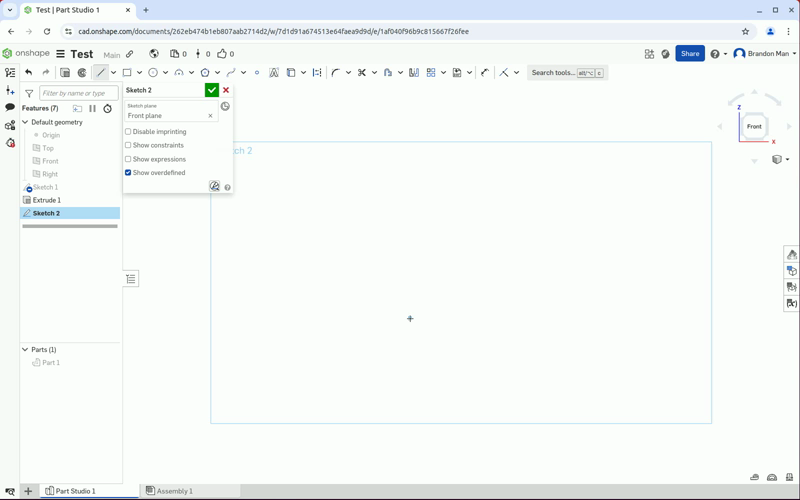
mouse_move(541, 318)
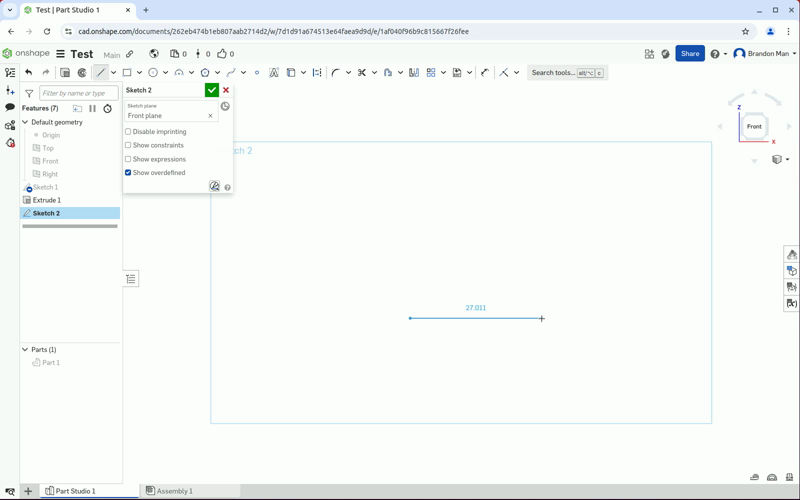
click(541, 318)
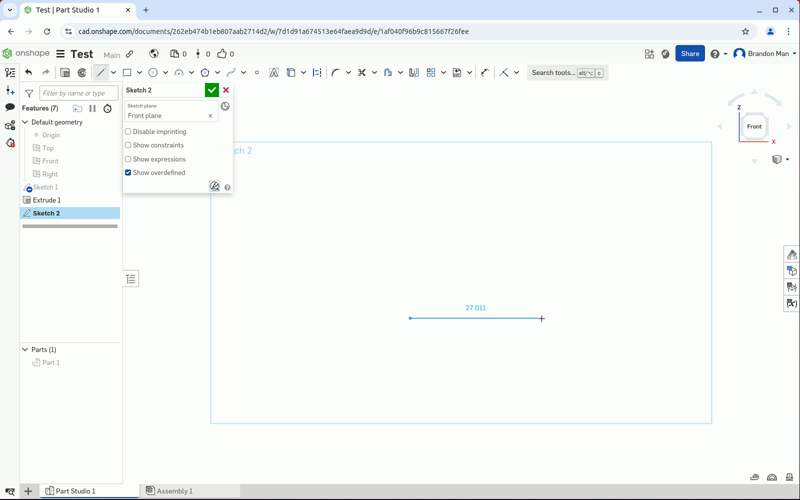
key_up(shift)
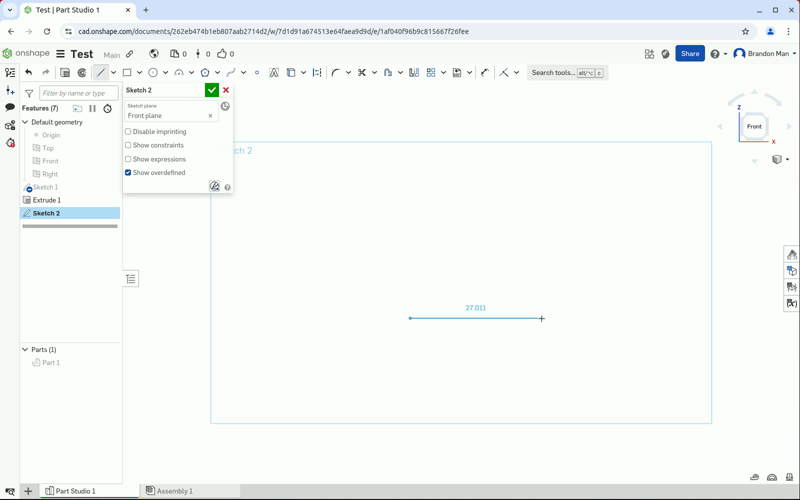
key_down(shift)
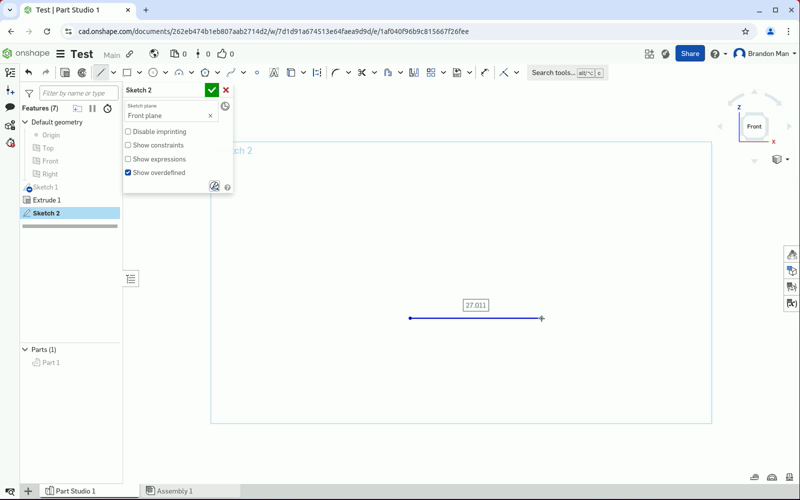
mouse_move(541, 203)
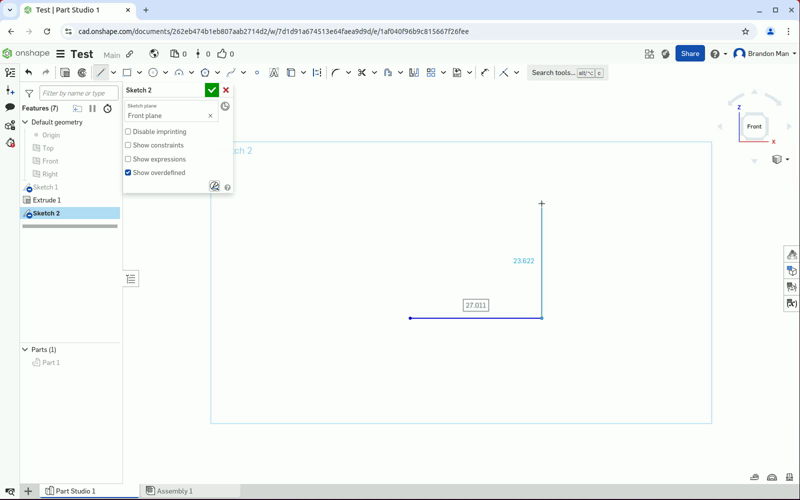
click(541, 203)
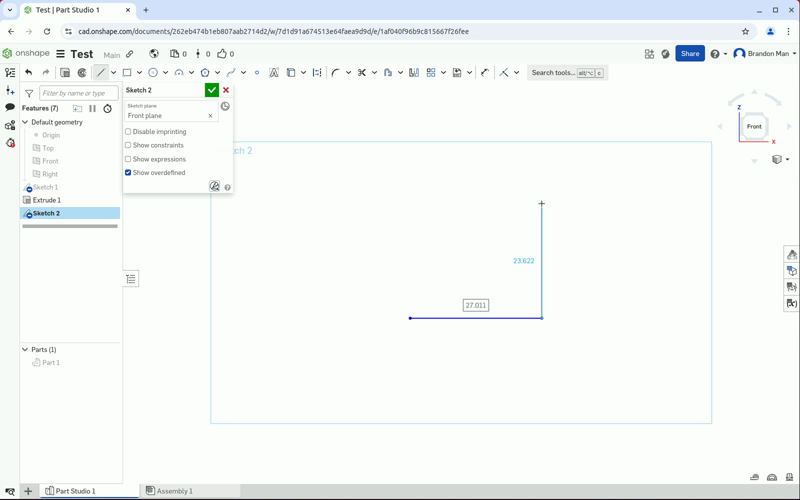
key_up(shift)
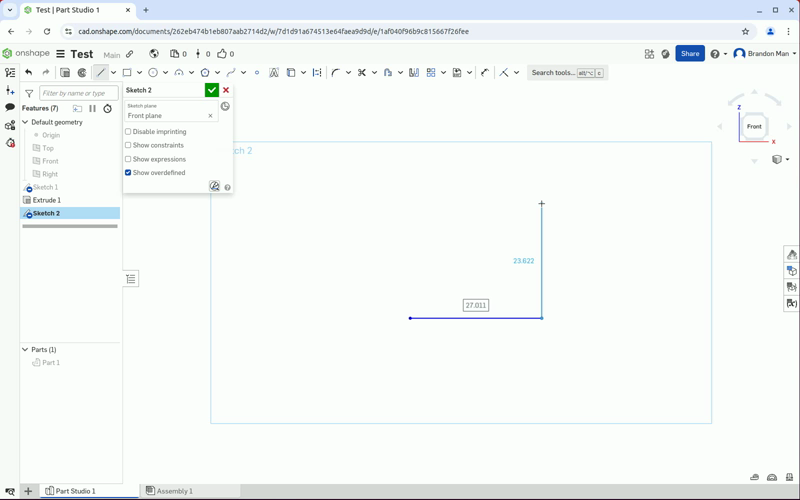
key_down(shift)
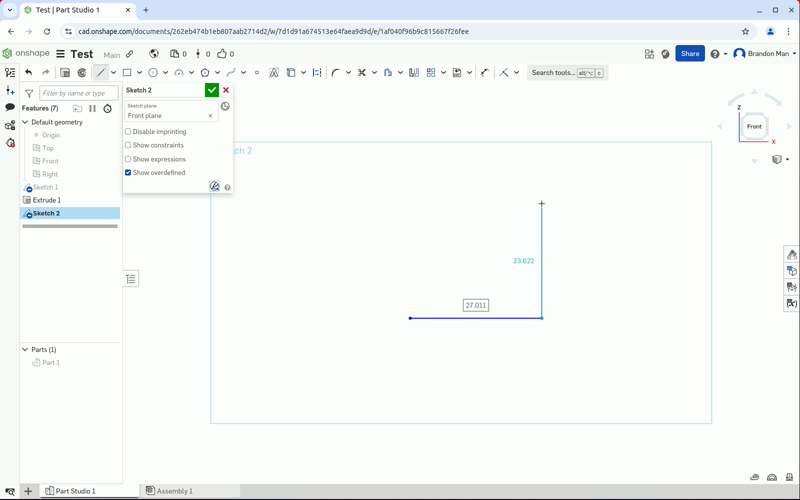
mouse_move(410, 203)
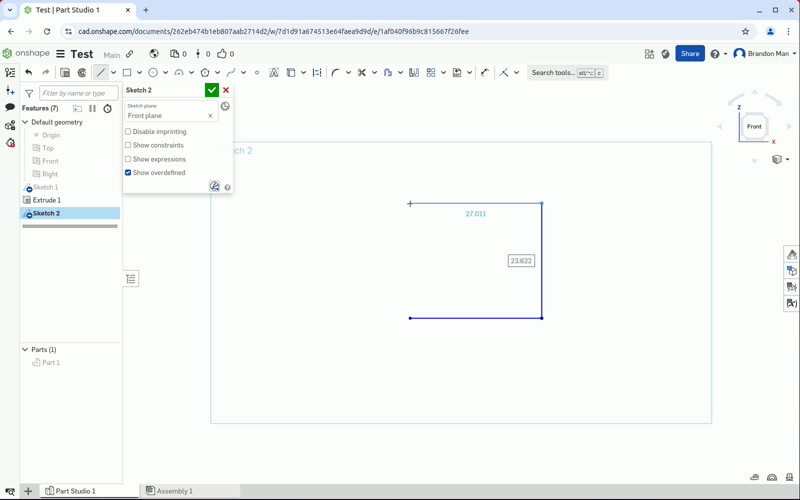
click(410, 203)
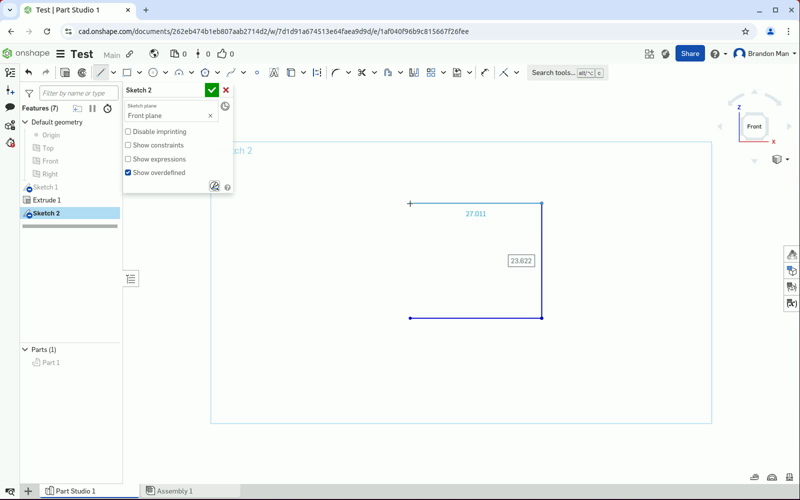
key_up(shift)
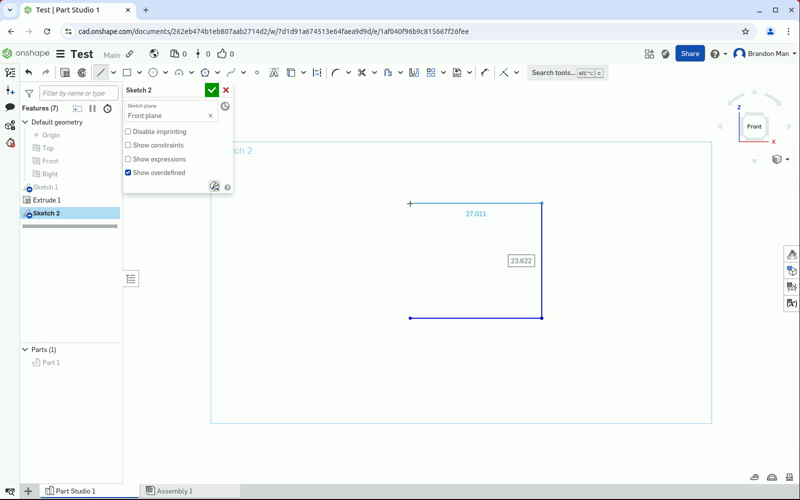
key_down(shift)
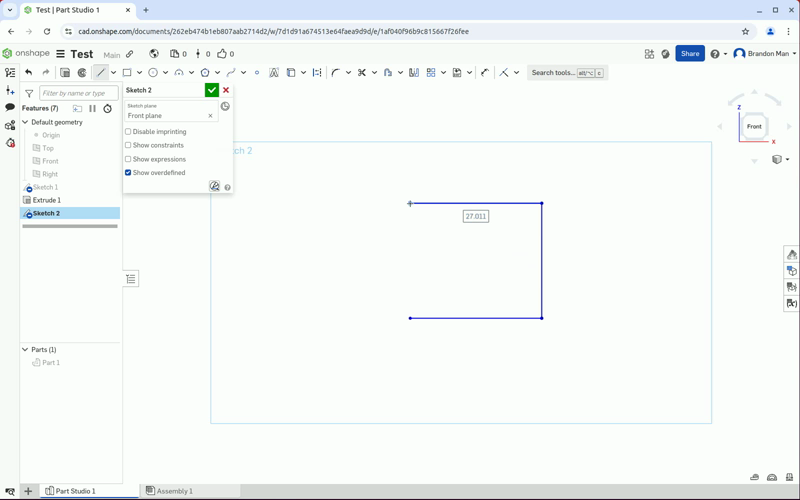
mouse_move(410, 318)
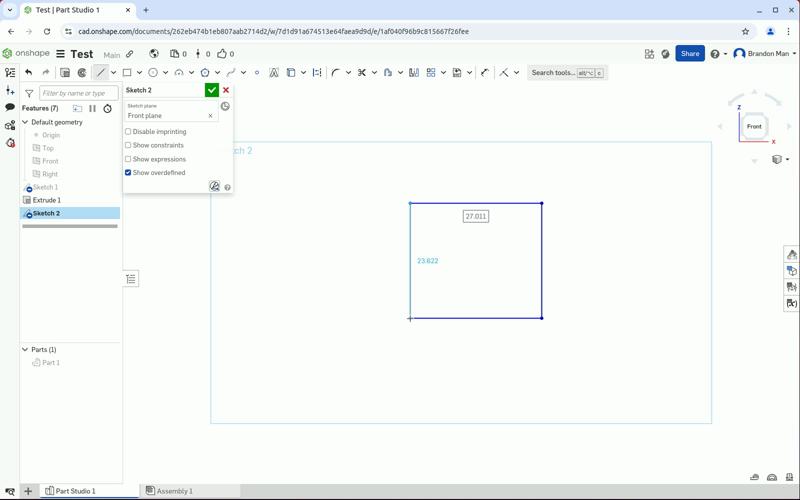
key_up(shift)
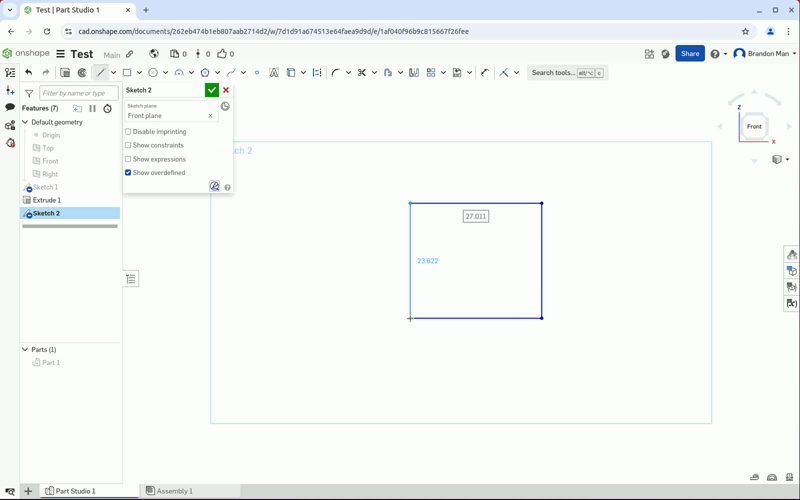
click(410, 318)
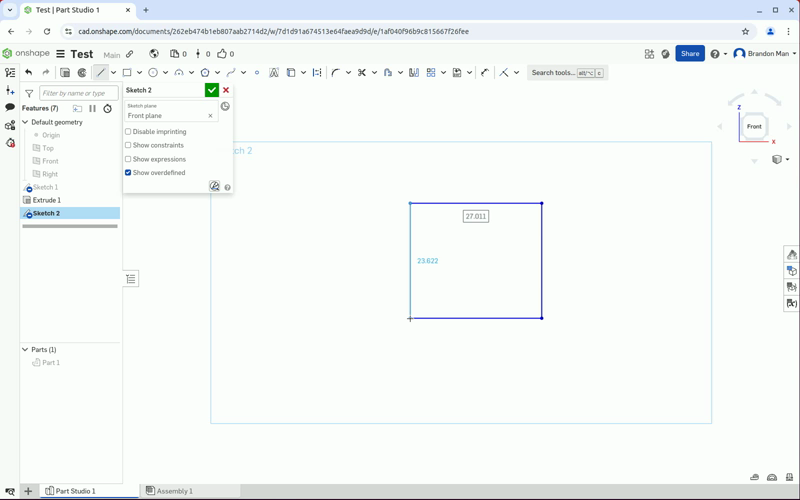
key(esc)
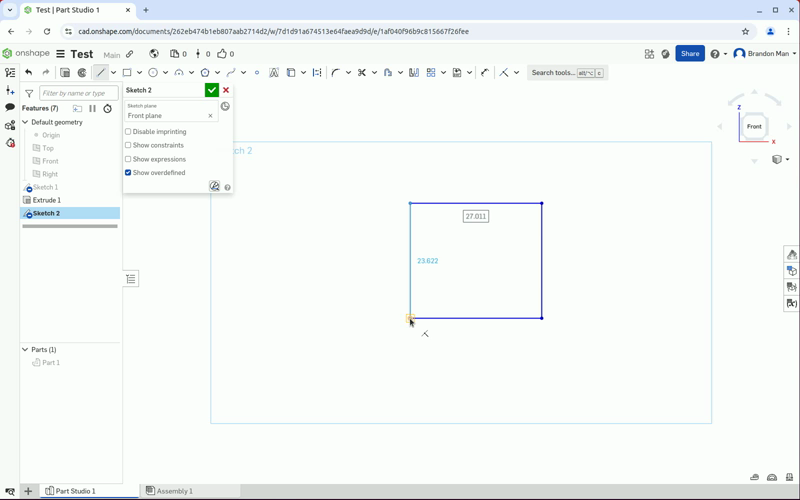
mouse_move(520, 220)
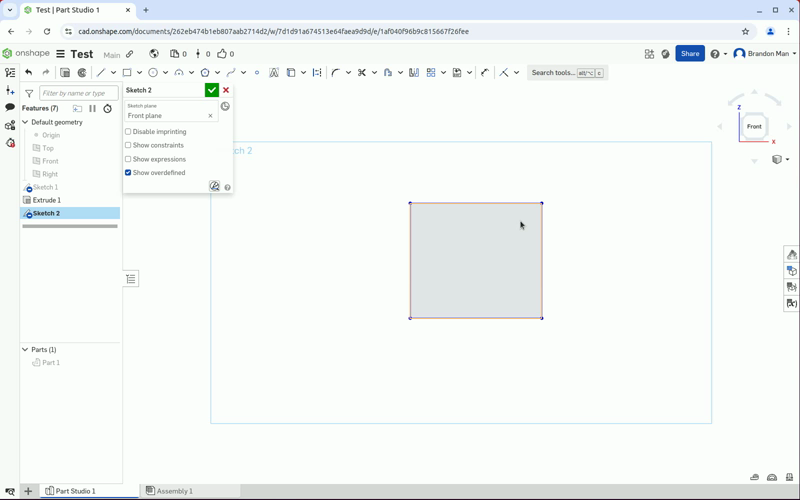
click(520, 220)
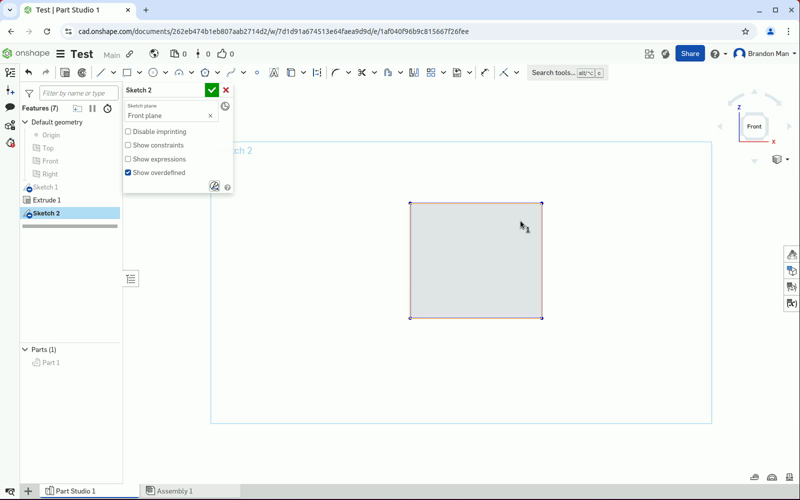
mouse_move(73, 352)
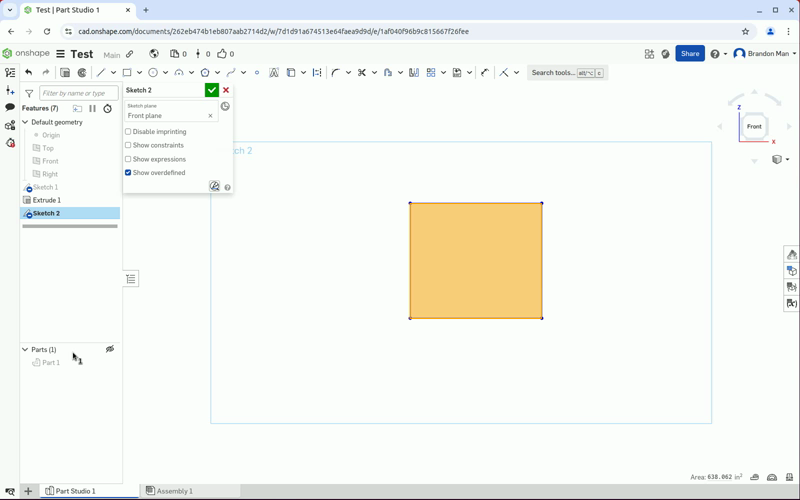
key(shift+y)
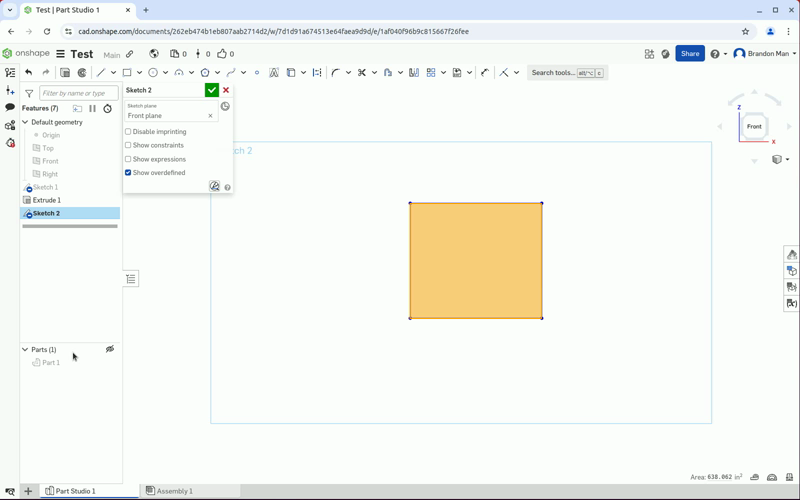
key(shift+e)
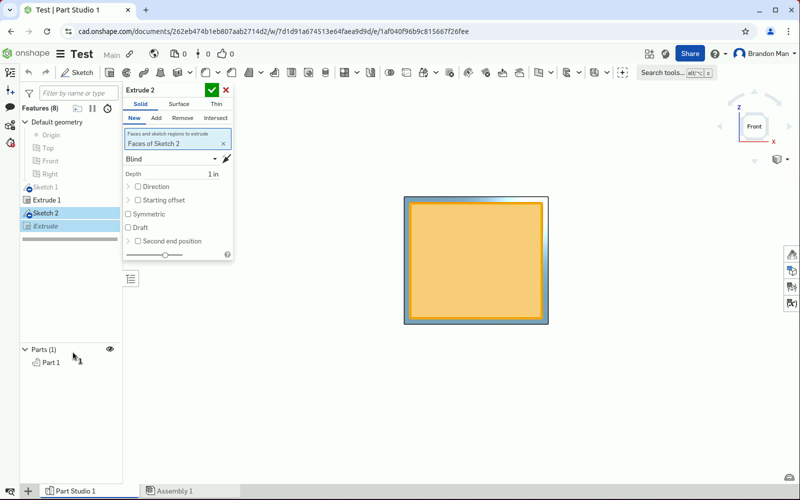
mouse_move(143, 106)
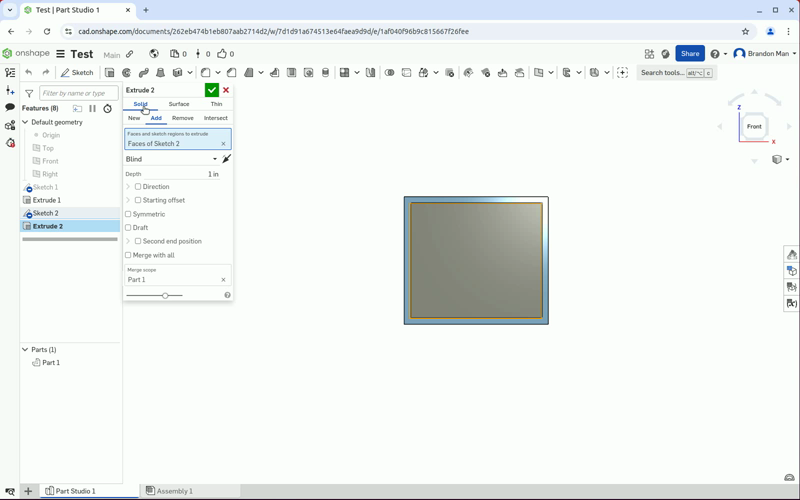
click(143, 106)
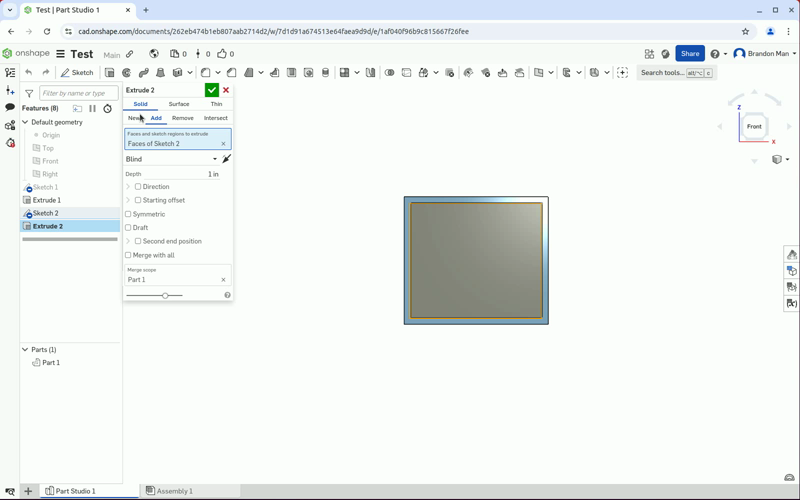
mouse_move(137, 120)
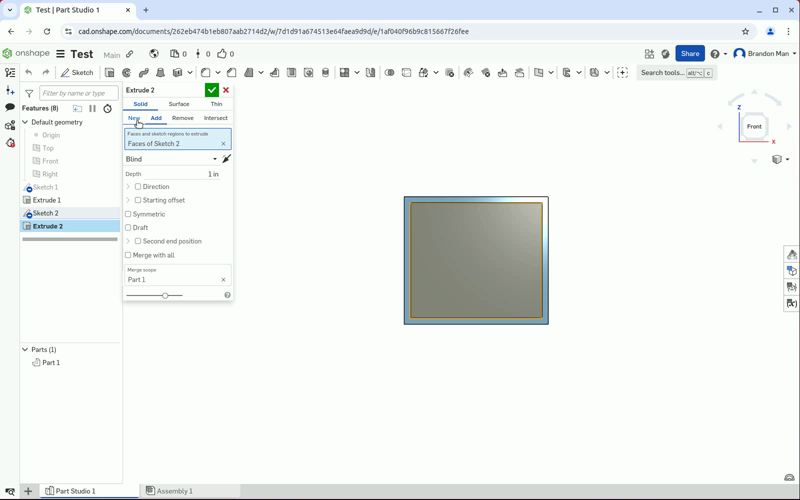
click(137, 120)
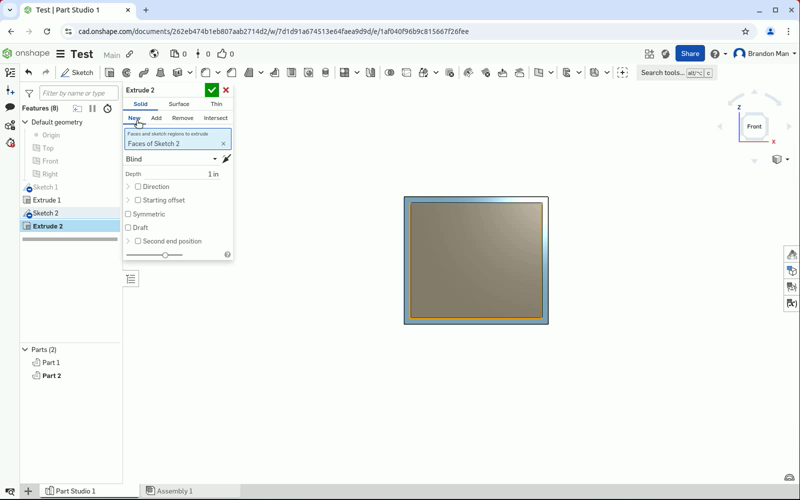
key(tab, 4)
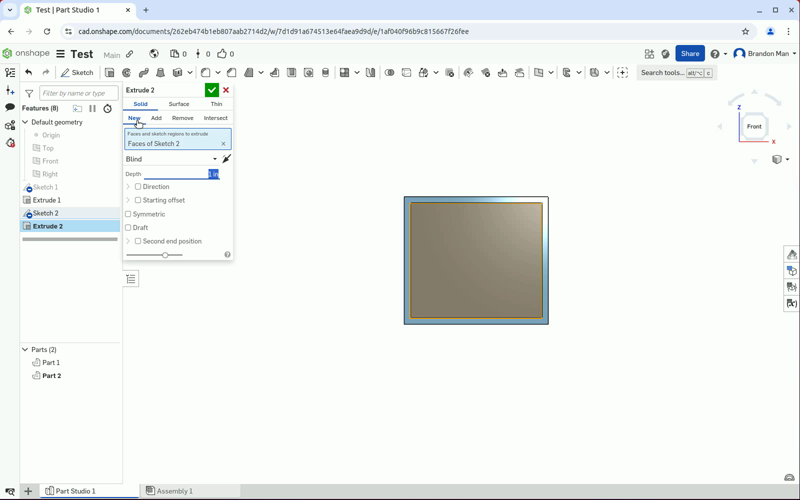
text(1.204)
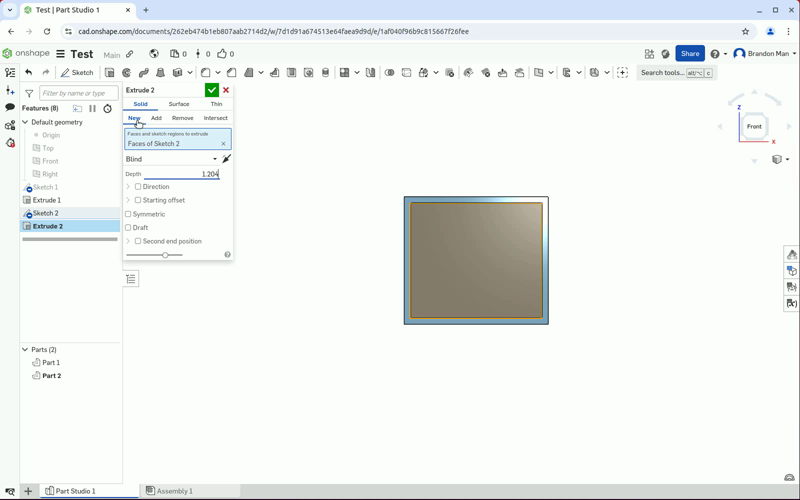
key(enter)
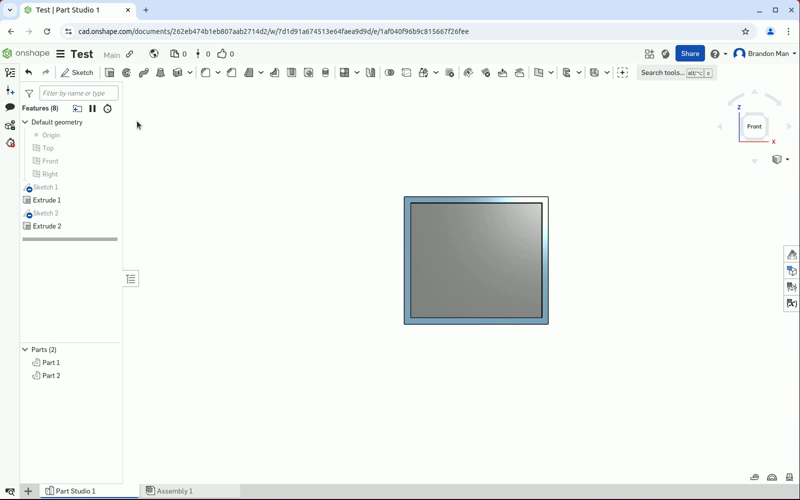
key(shift+h)
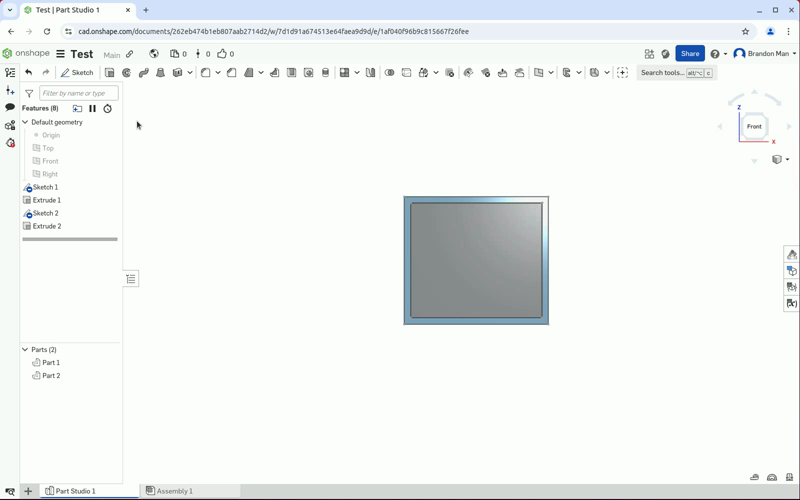
key(shift+h)
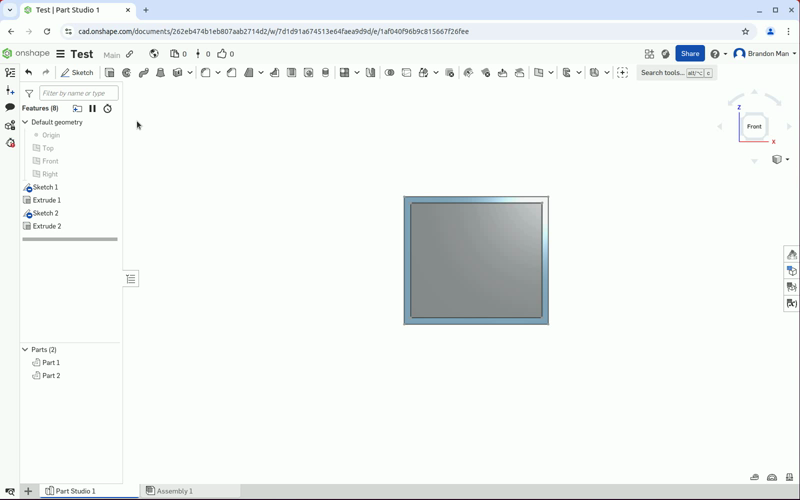
key(shift+7)
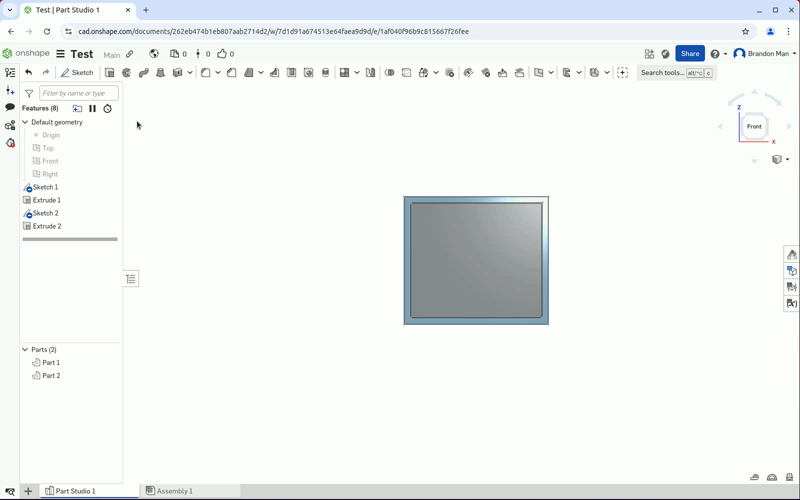
key(left, 2)
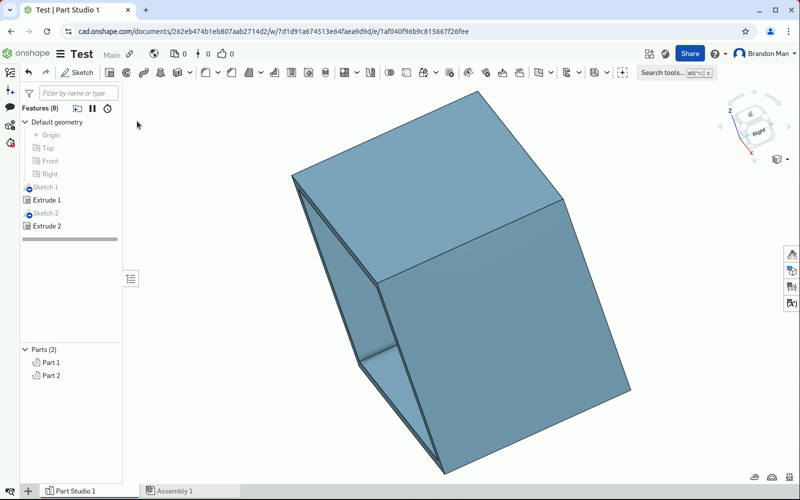
key(down, 2)
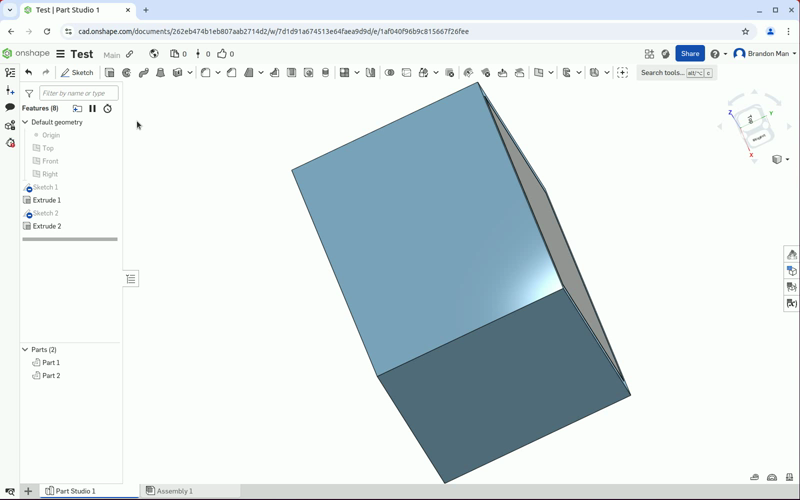
key(up, 2)
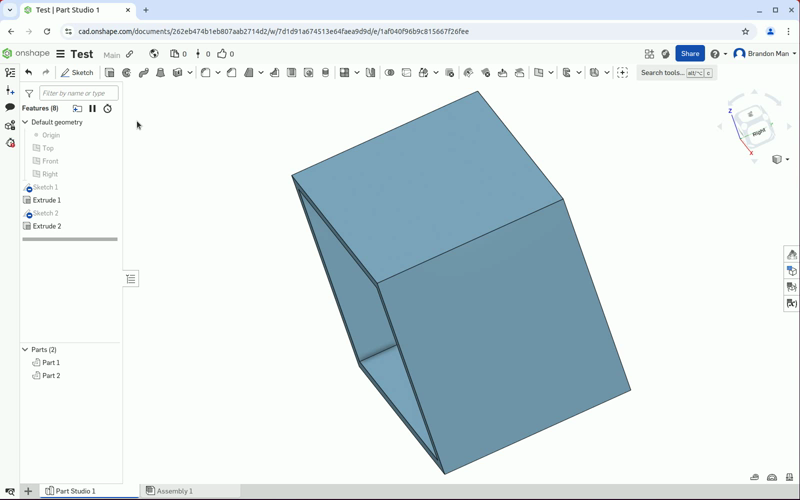
key(right, 2)
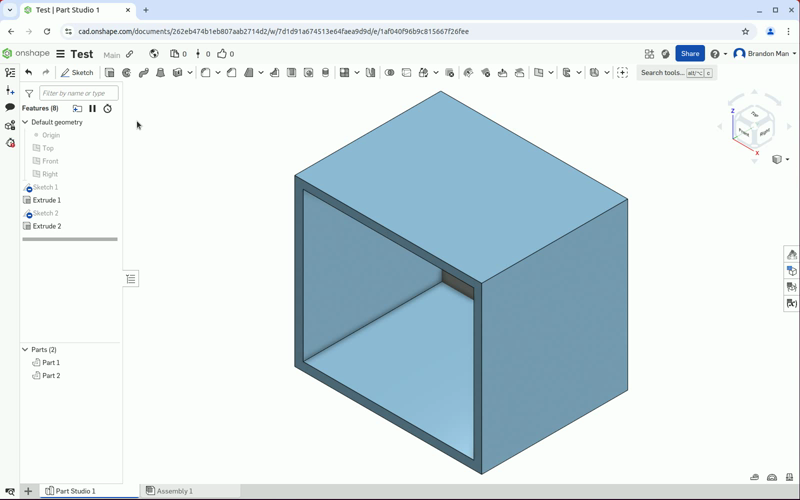
mouse_move(73, 189)
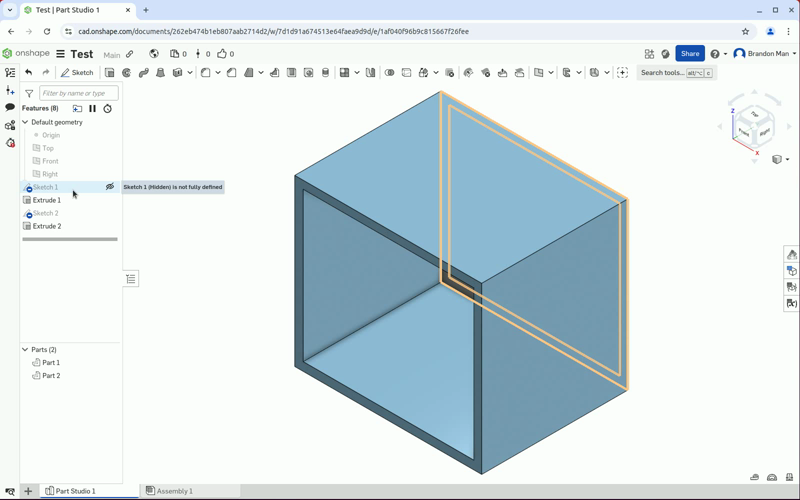
click(73, 189)